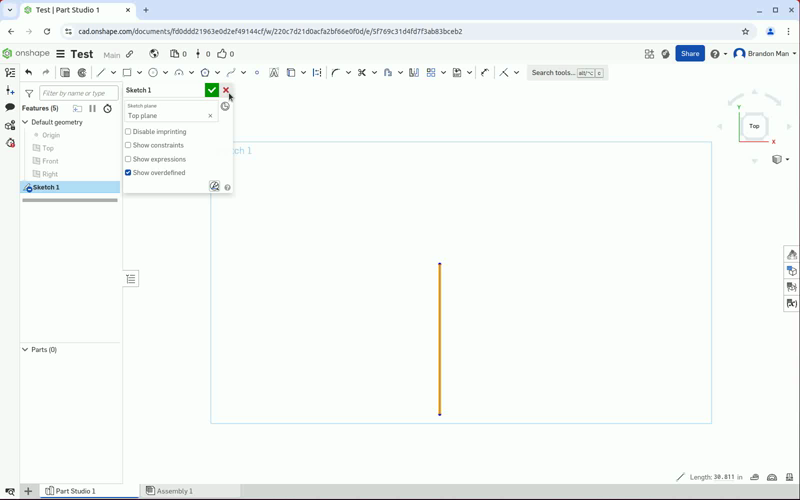
key(shift+h)
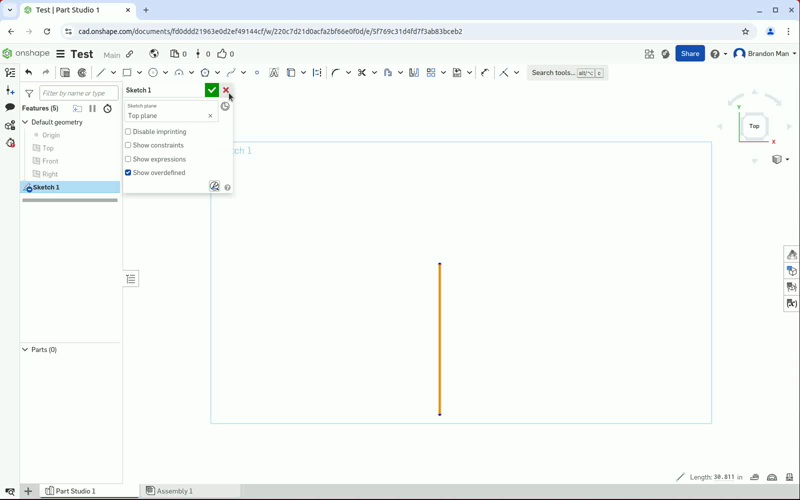
key(shift+s)
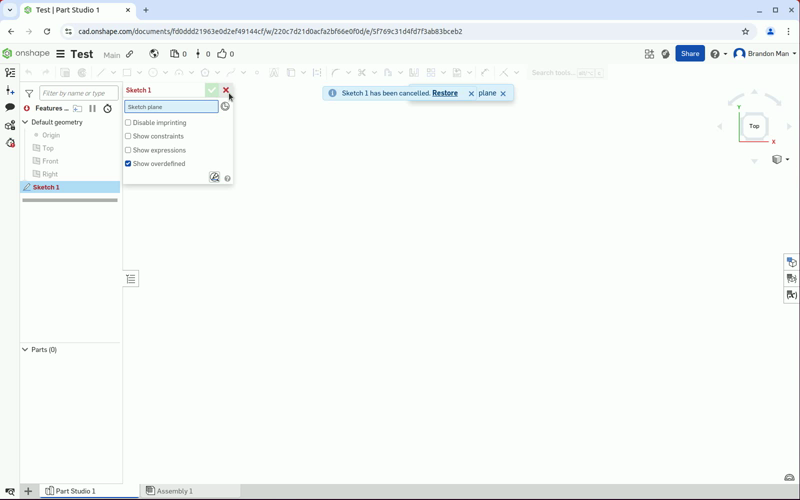
mouse_move(73, 150)
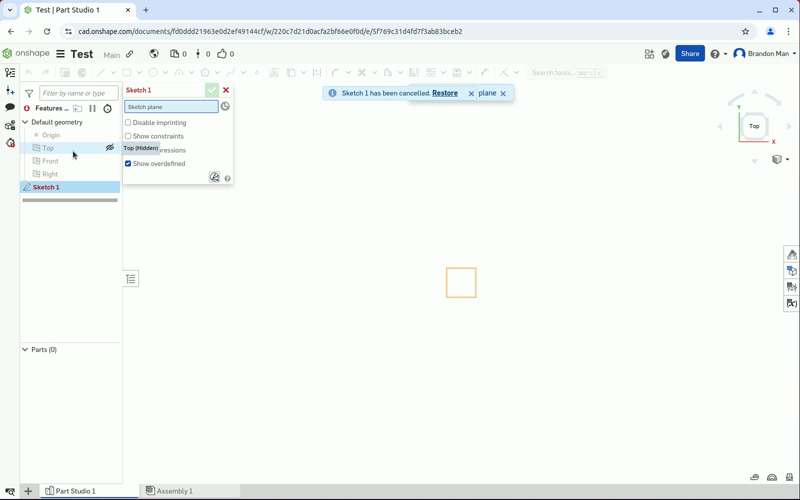
click(73, 150)
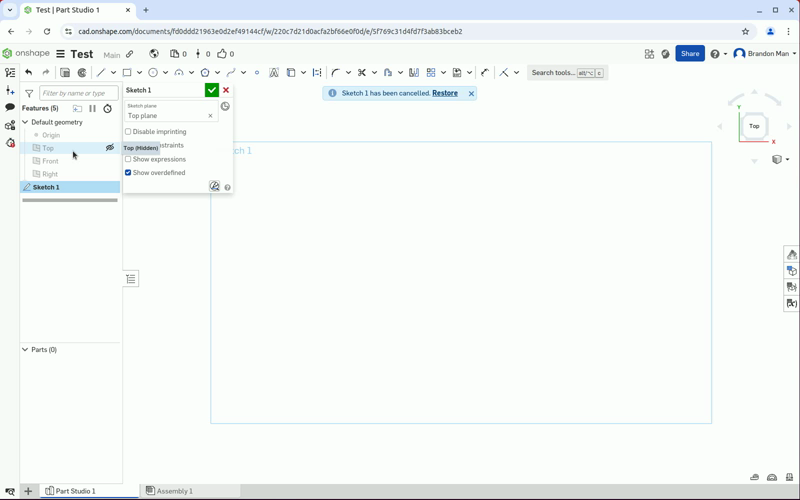
mouse_move(73, 352)
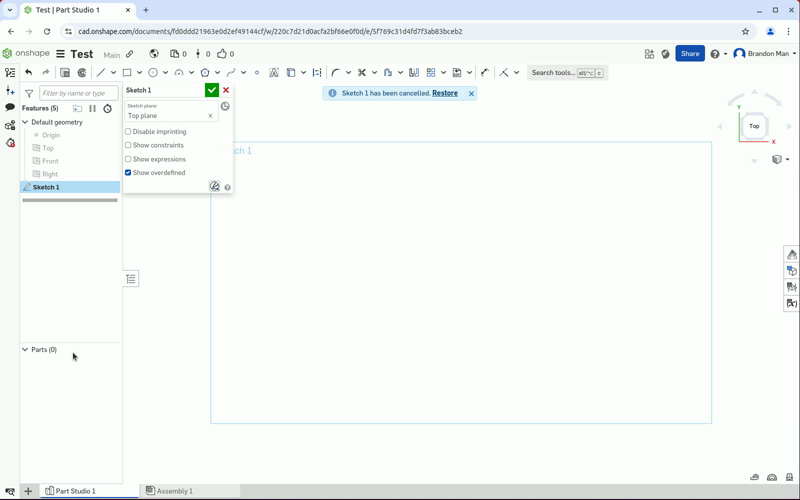
key(y)
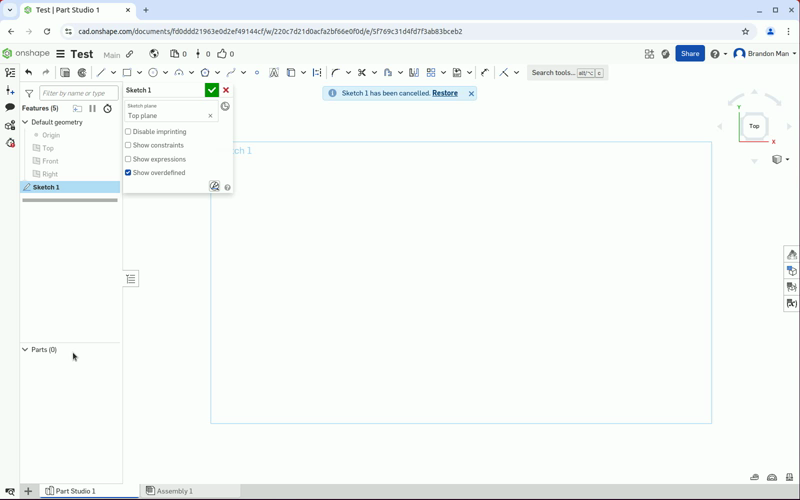
key(c)
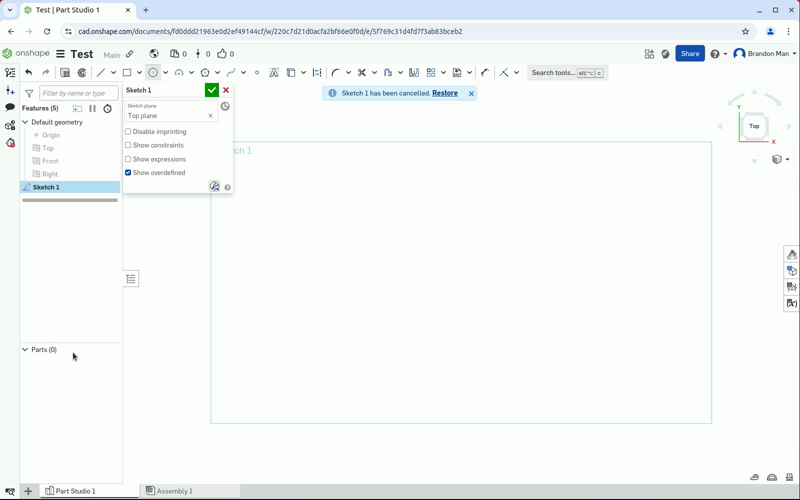
key_down(shift)
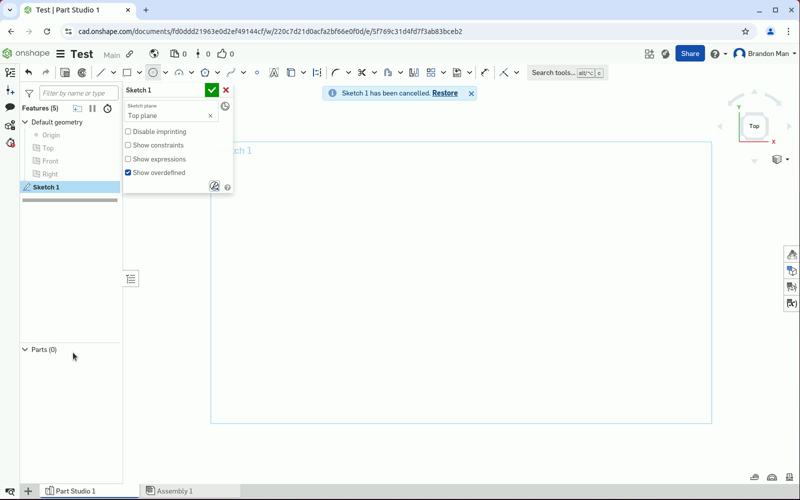
mouse_move(461, 282)
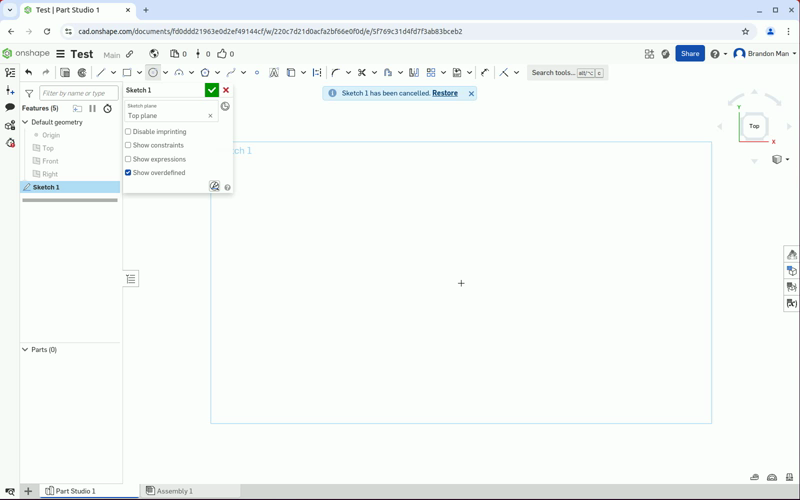
click(461, 282)
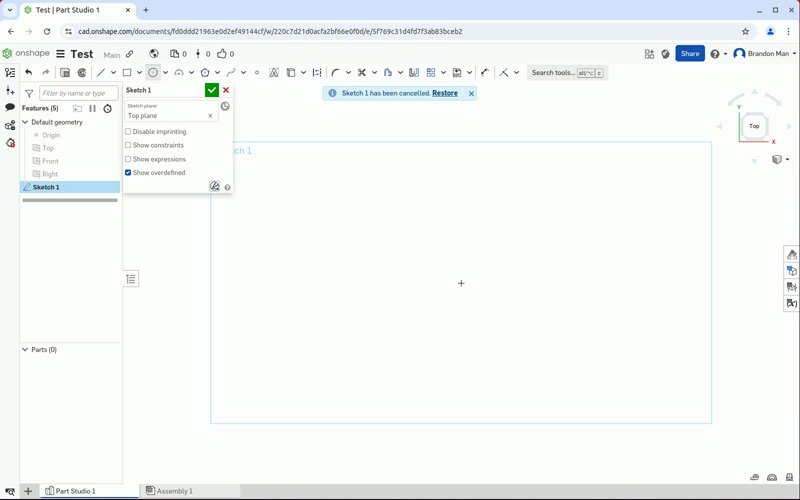
key_up(shift)
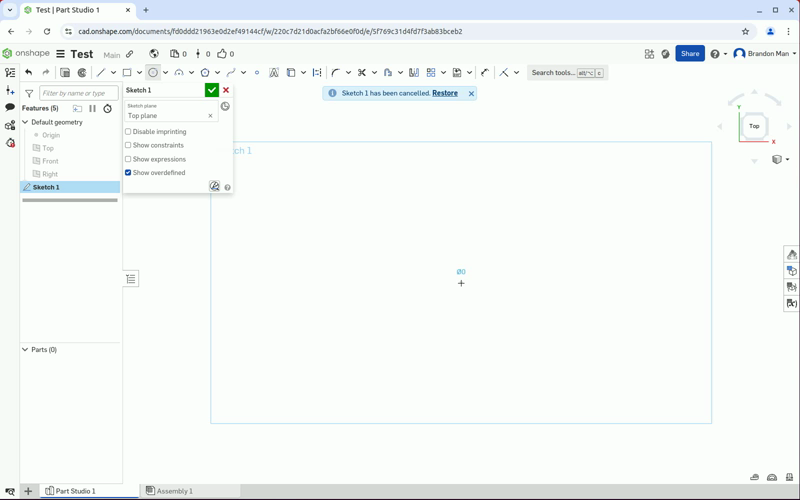
mouse_move(574, 282)
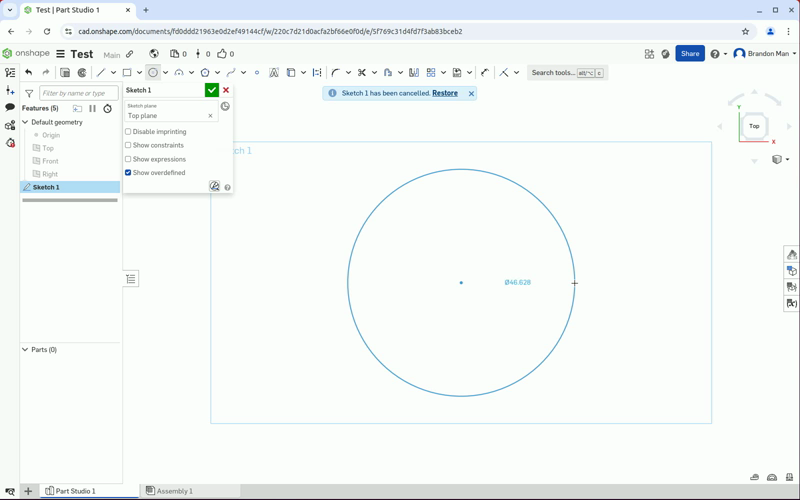
click(574, 282)
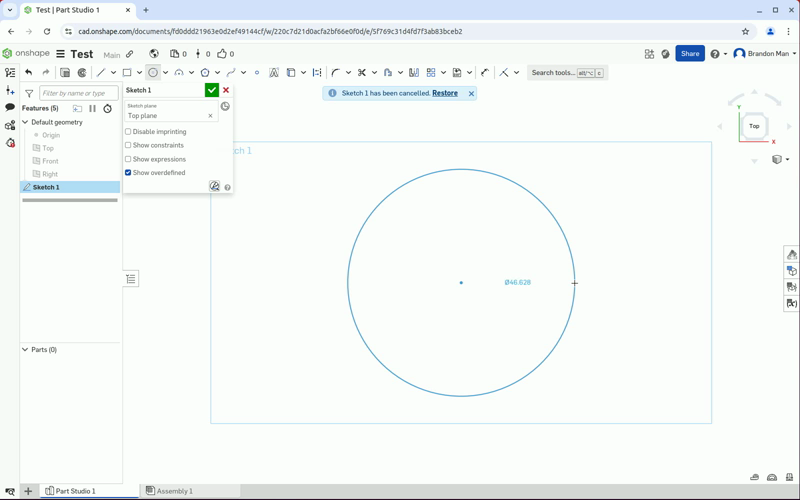
key(esc)
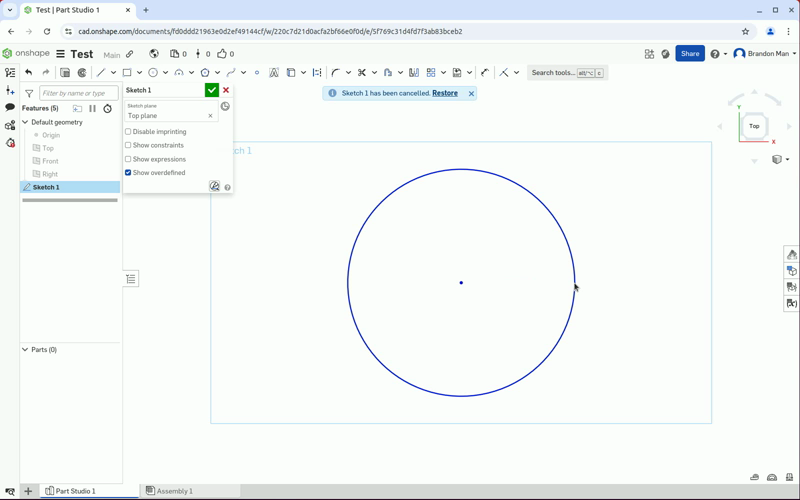
key(c)
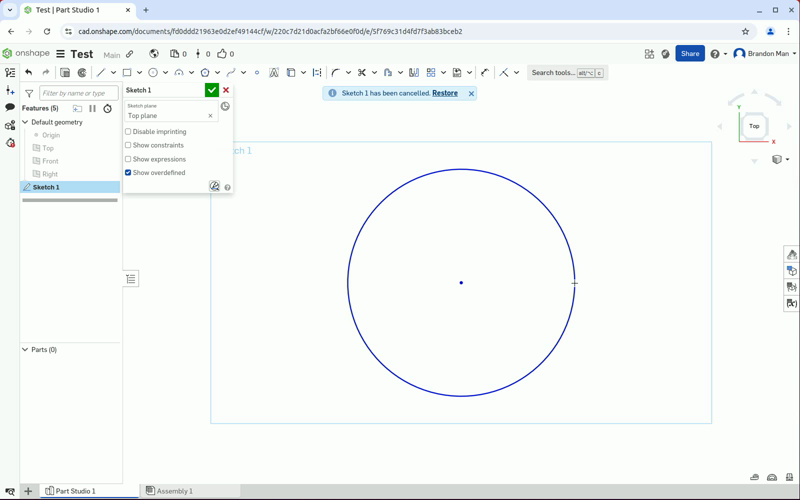
key_down(shift)
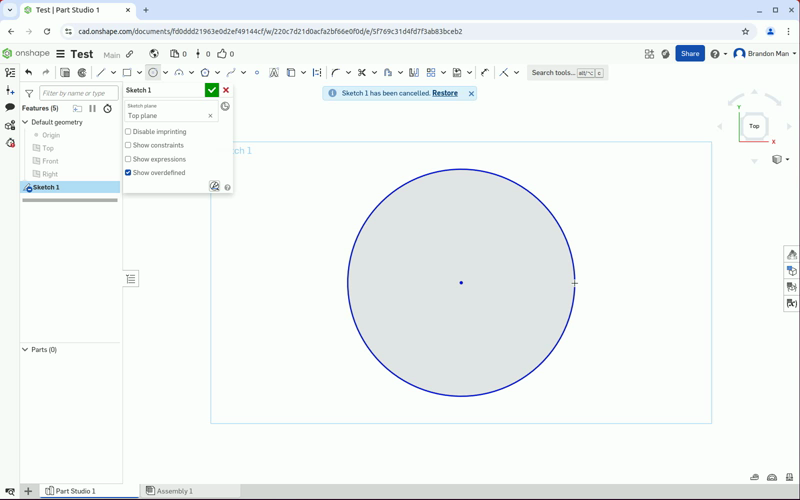
mouse_move(461, 282)
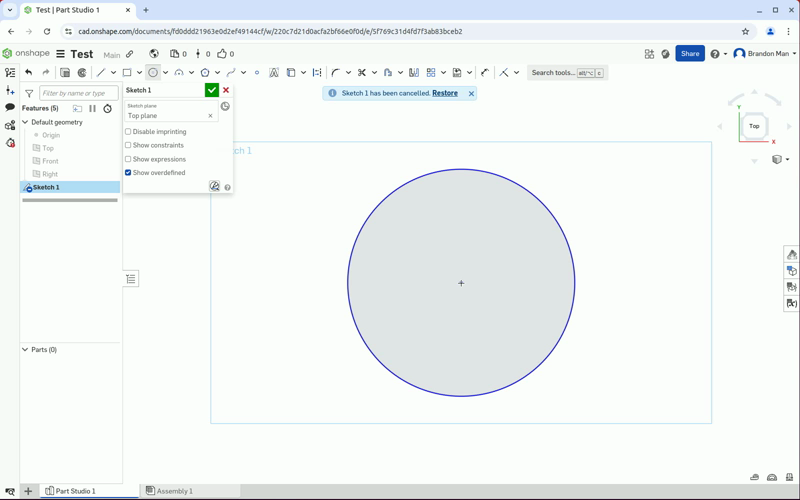
click(461, 282)
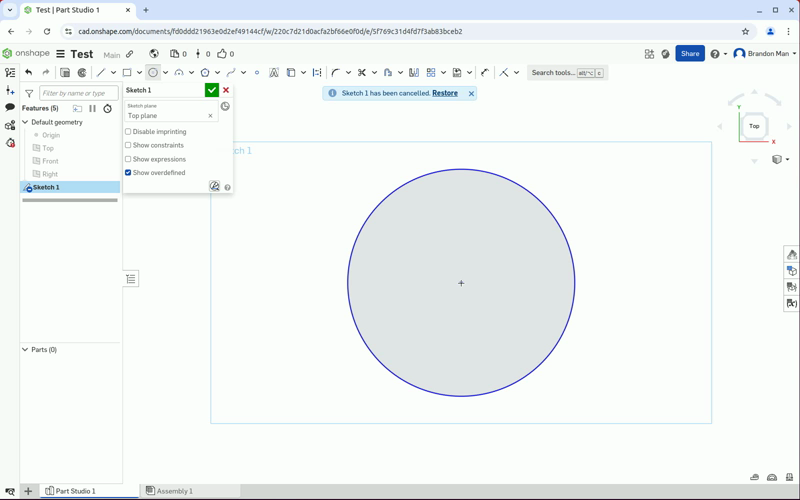
key_up(shift)
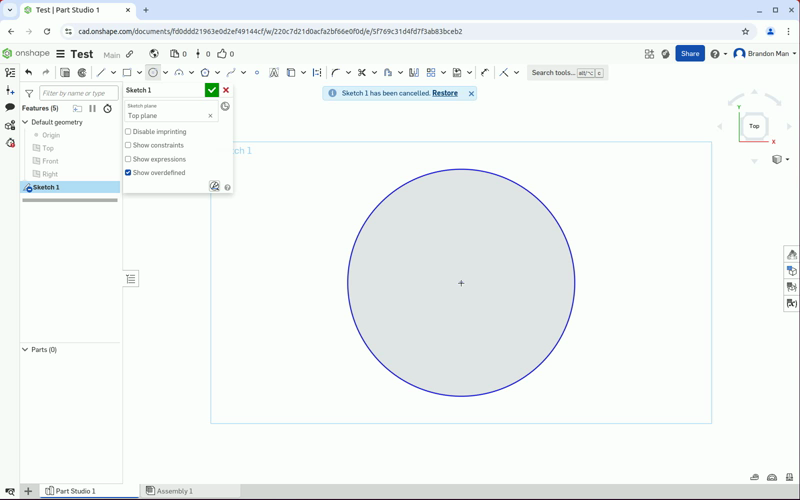
mouse_move(572, 282)
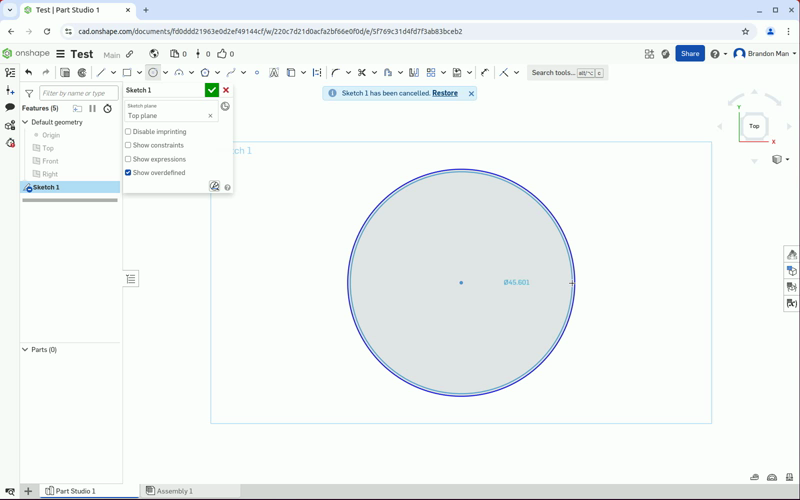
scroll(6)
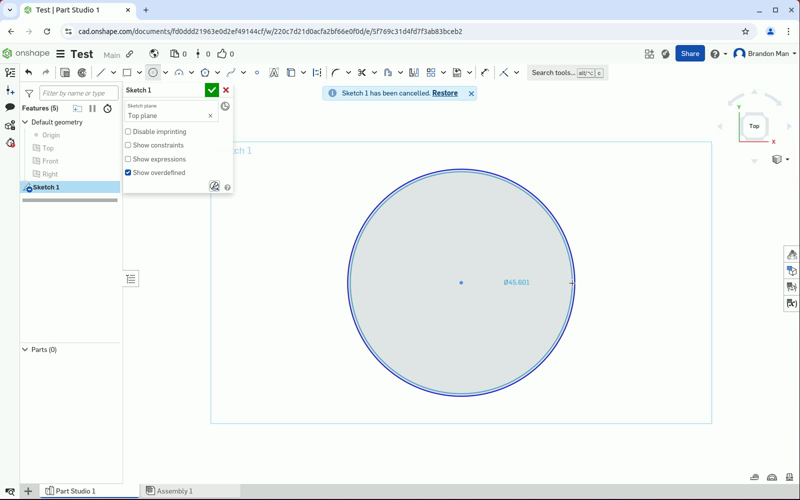
scroll(6)
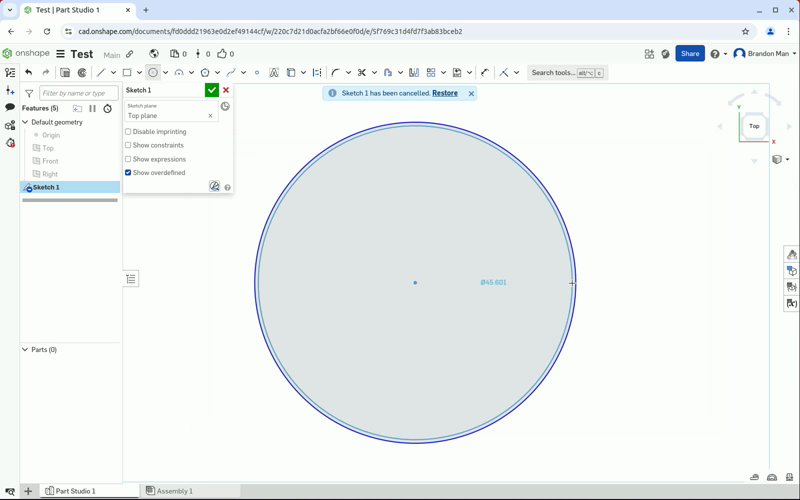
scroll(6)
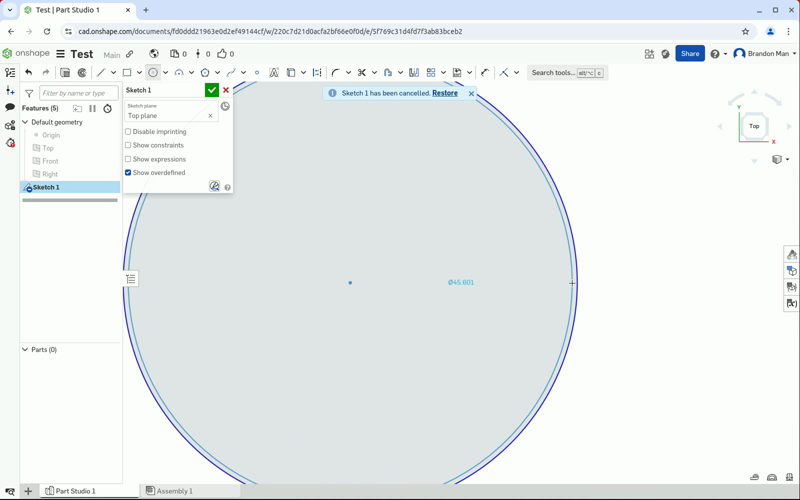
scroll(6)
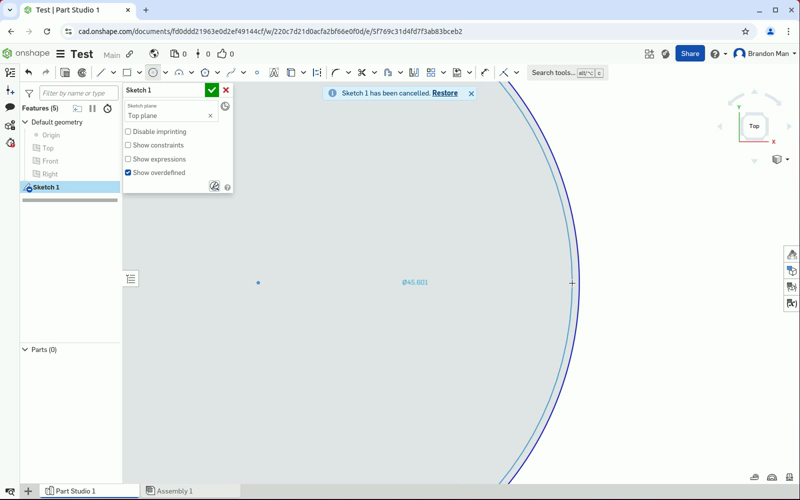
scroll(6)
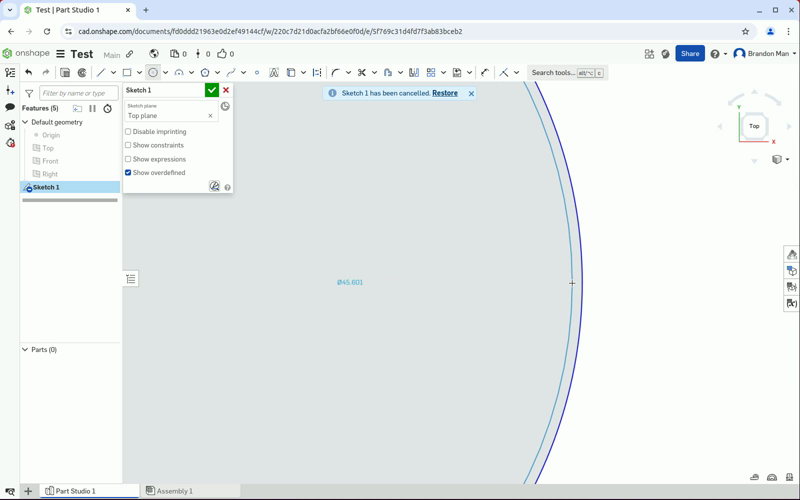
scroll(6)
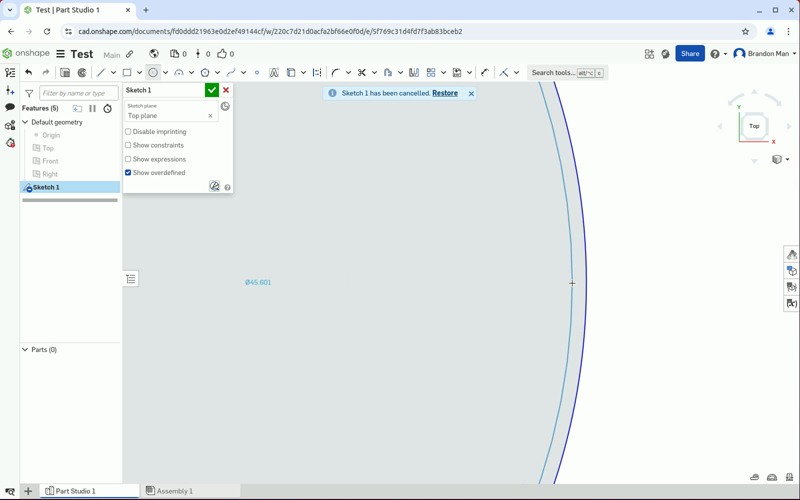
scroll(6)
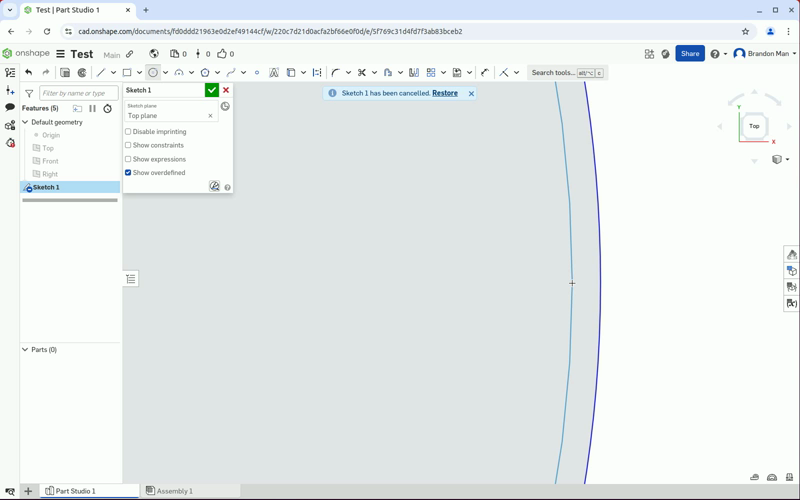
click(572, 282)
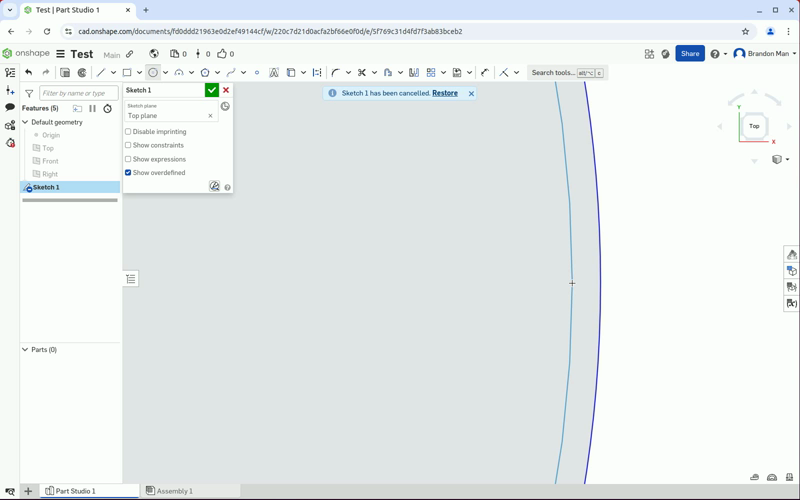
scroll(-6)
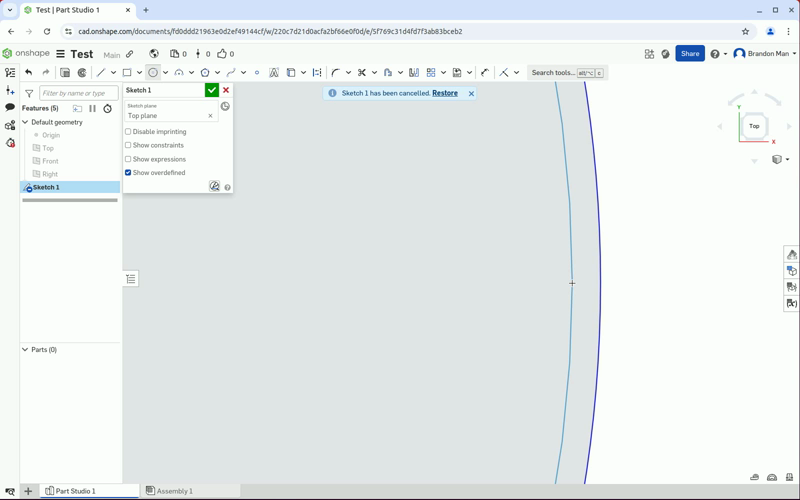
scroll(-6)
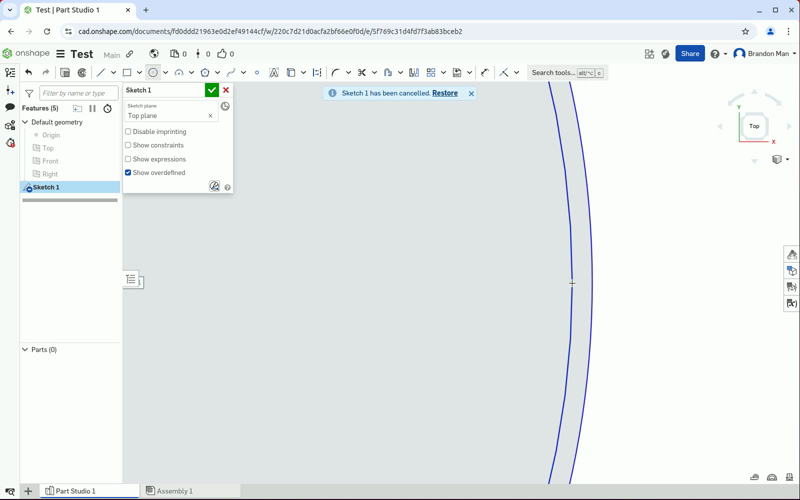
scroll(-6)
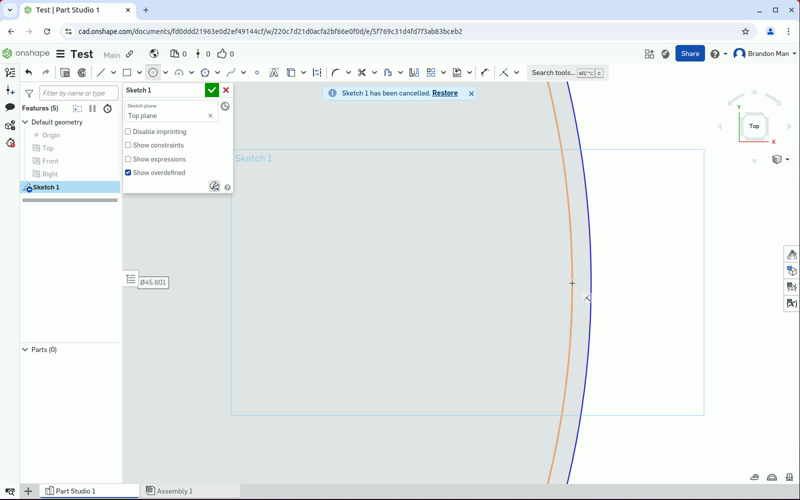
scroll(-6)
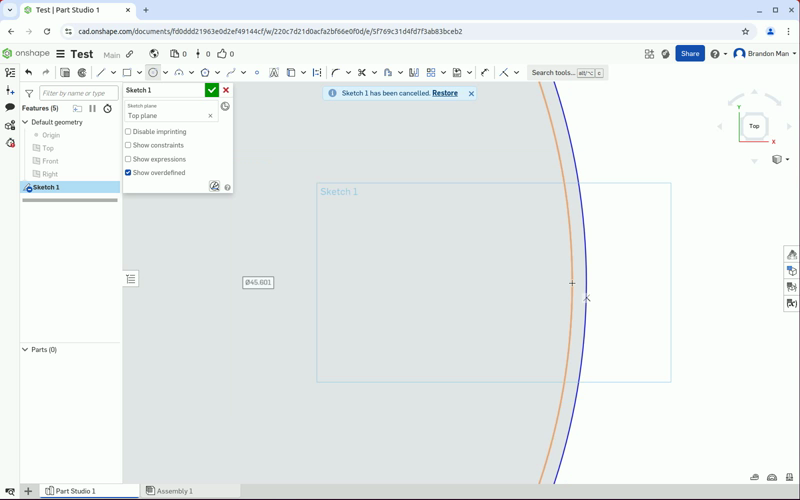
scroll(-6)
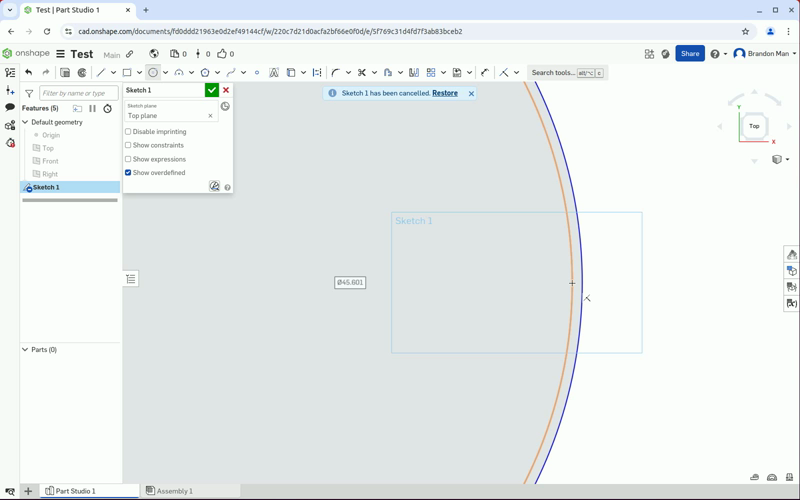
scroll(-6)
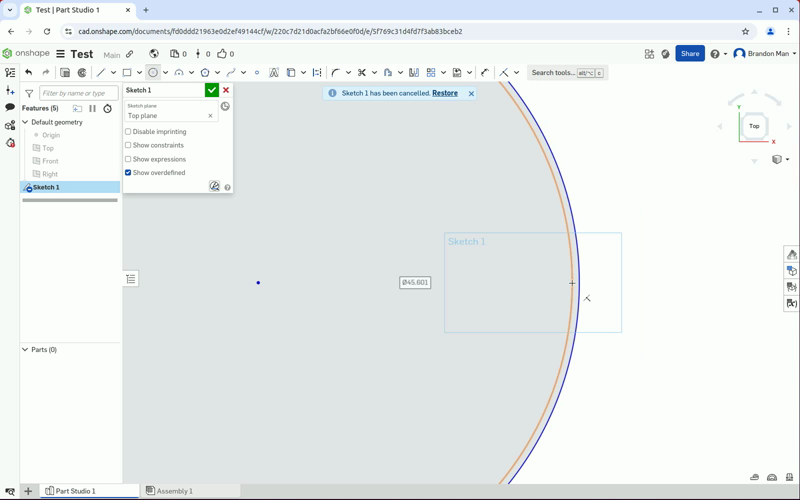
scroll(-6)
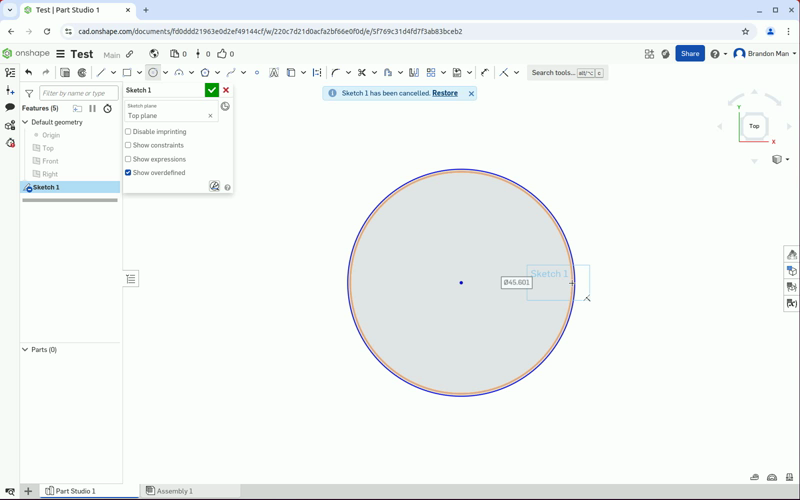
key(esc)
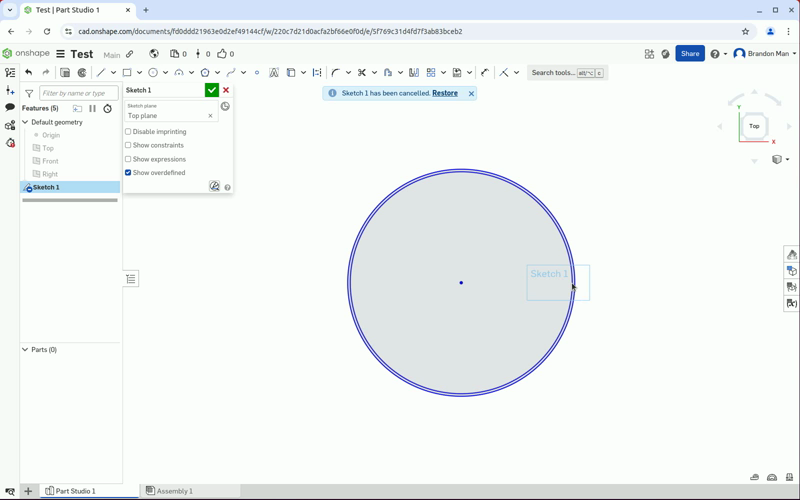
mouse_move(486, 174)
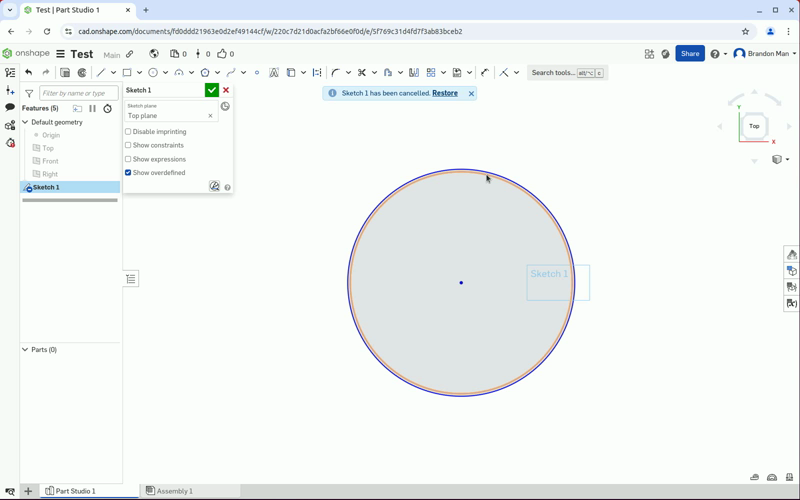
scroll(6)
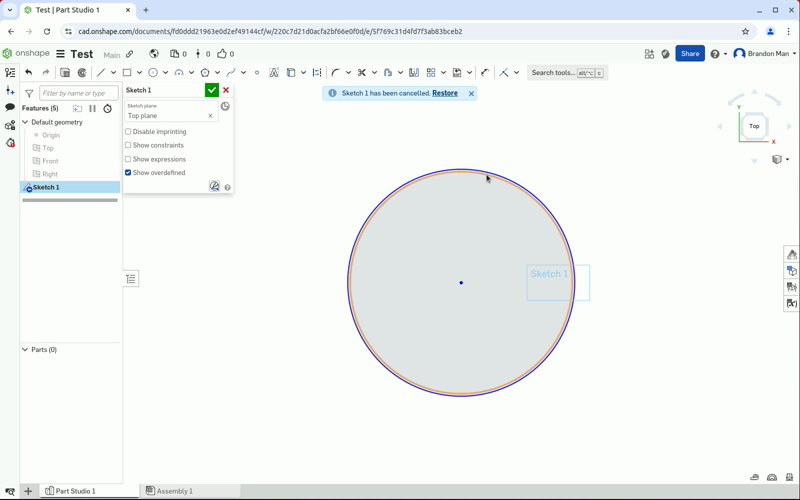
scroll(6)
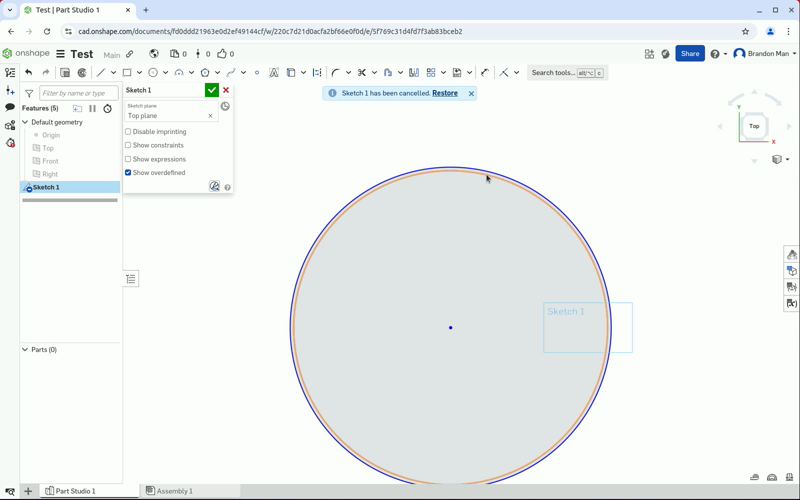
scroll(6)
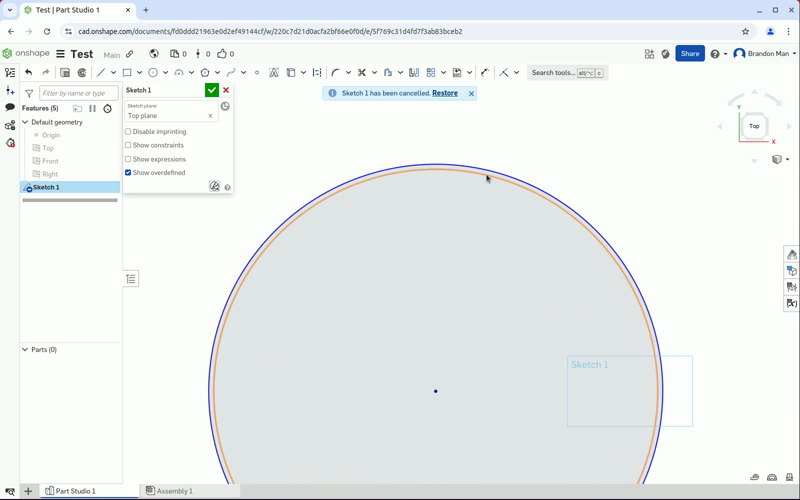
scroll(6)
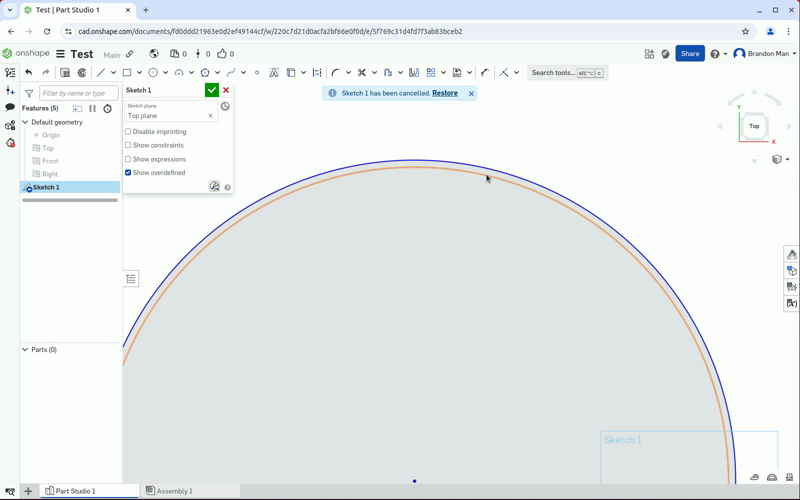
scroll(6)
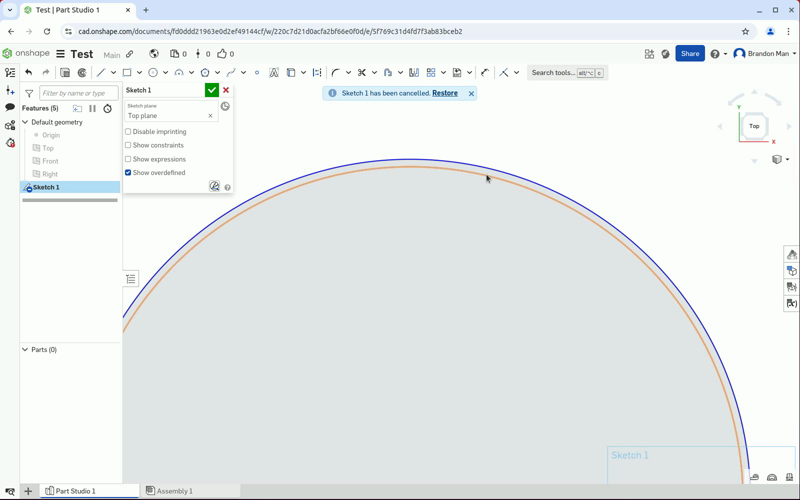
scroll(6)
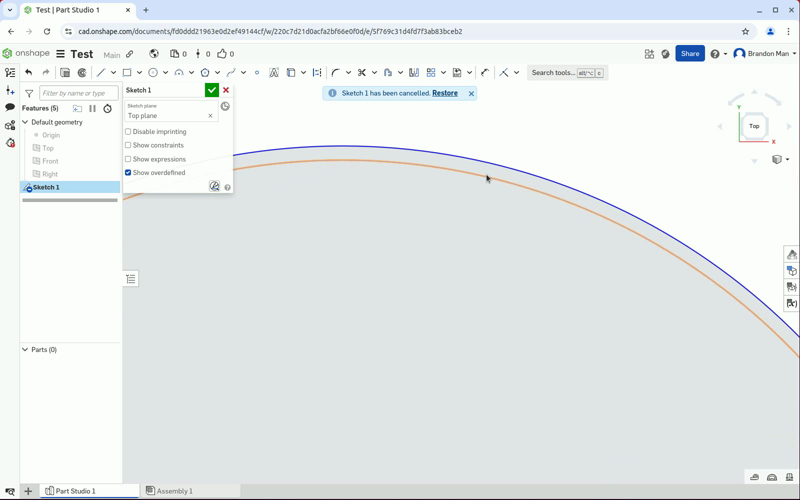
scroll(6)
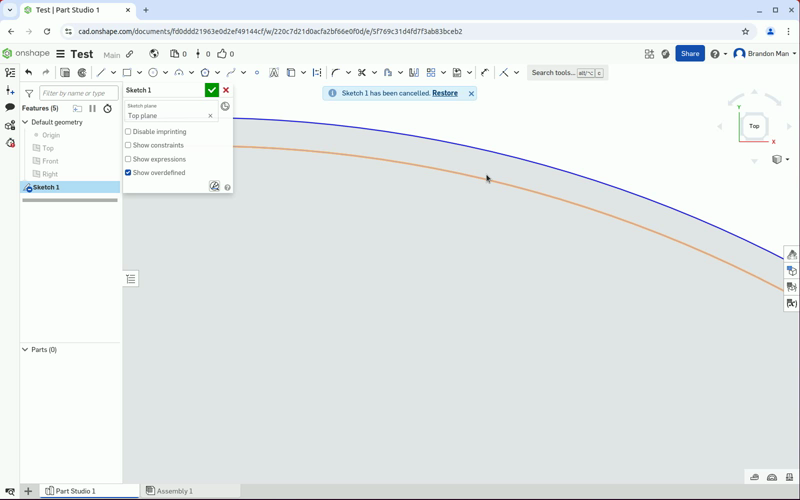
click(486, 174)
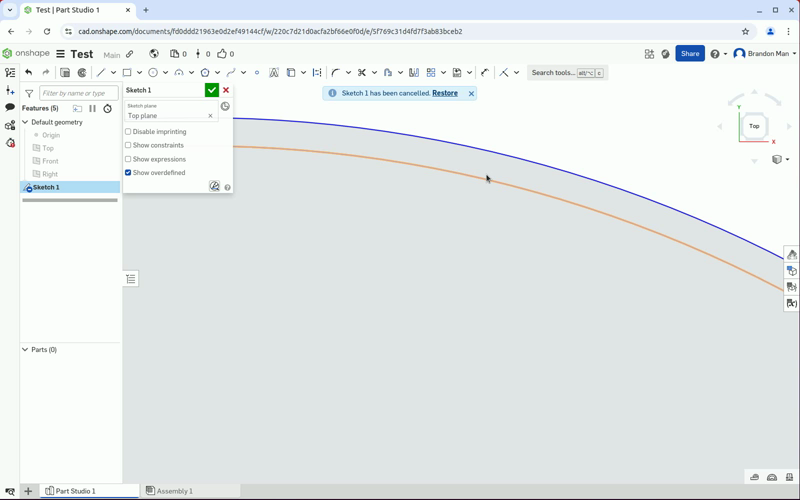
scroll(-6)
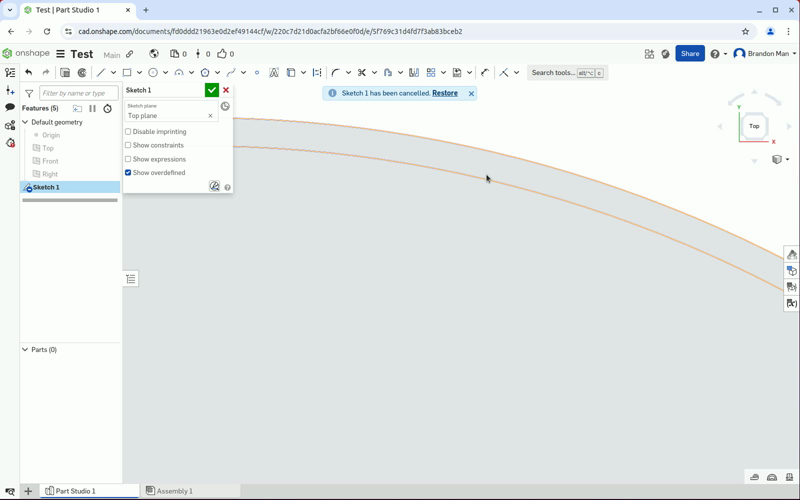
scroll(-6)
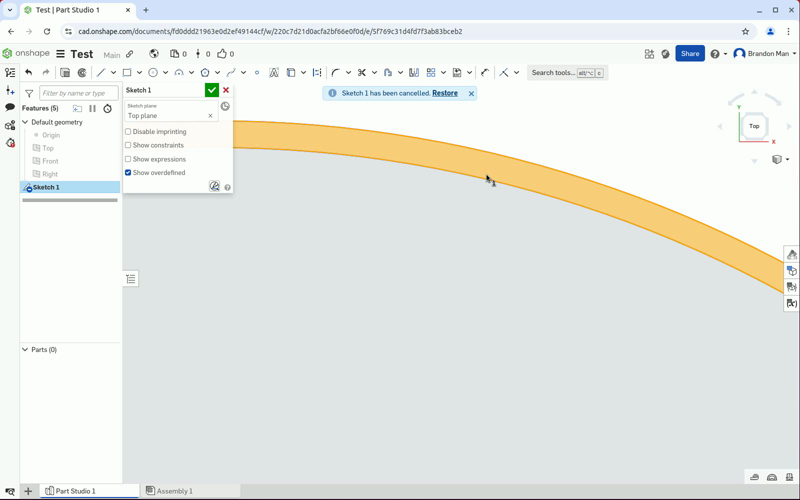
scroll(-6)
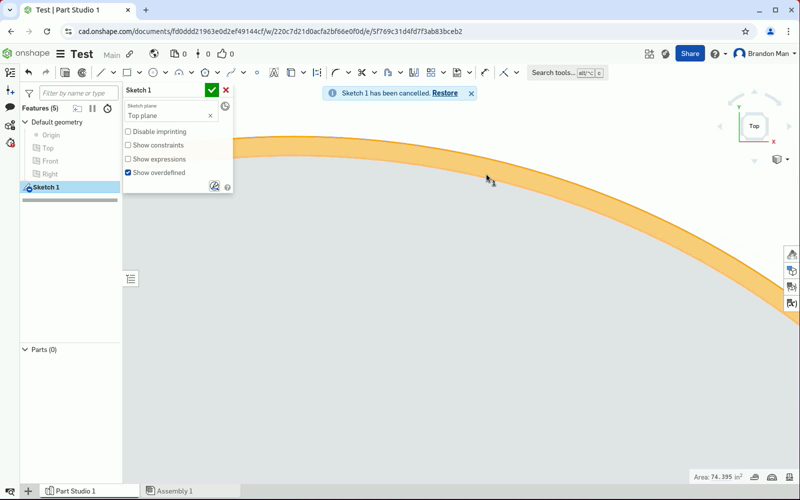
scroll(-6)
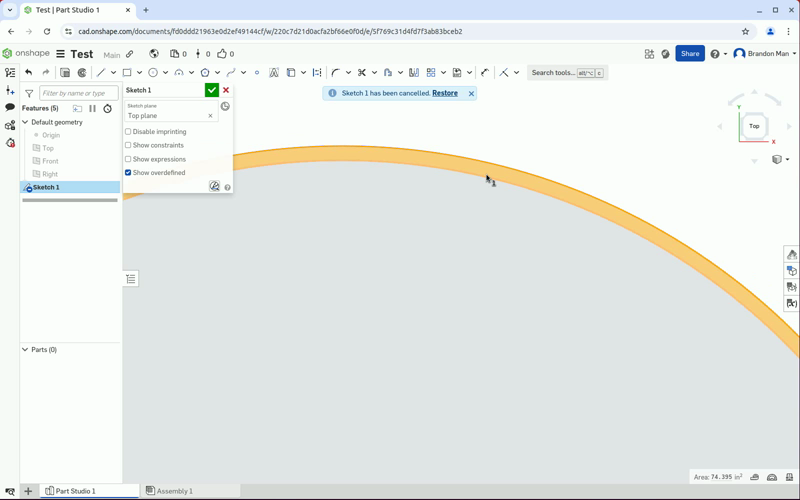
scroll(-6)
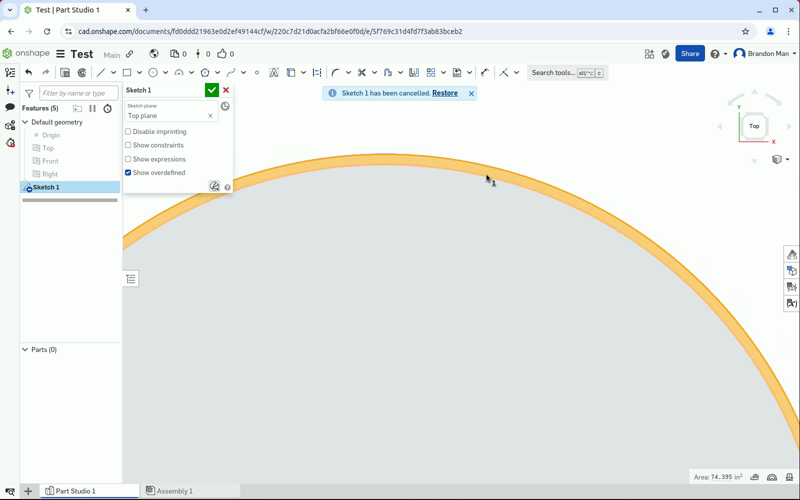
scroll(-6)
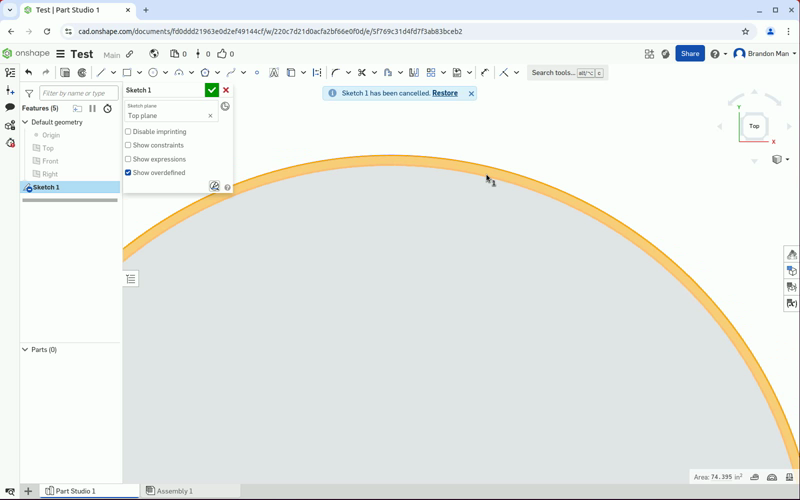
scroll(-6)
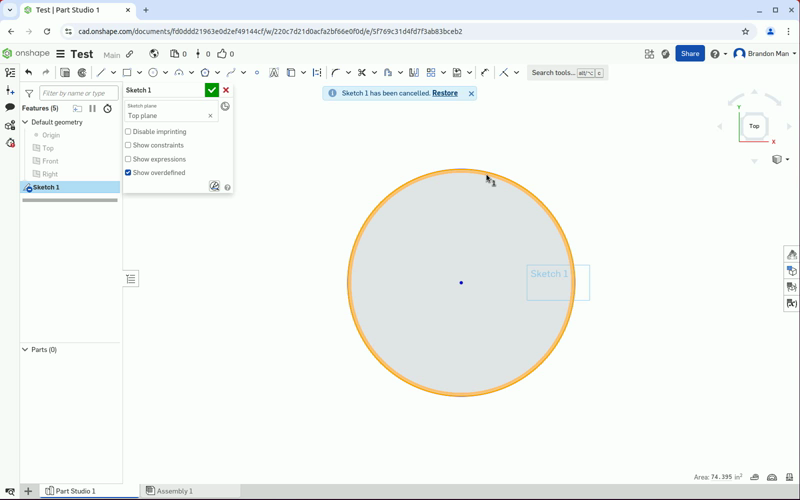
mouse_move(73, 352)
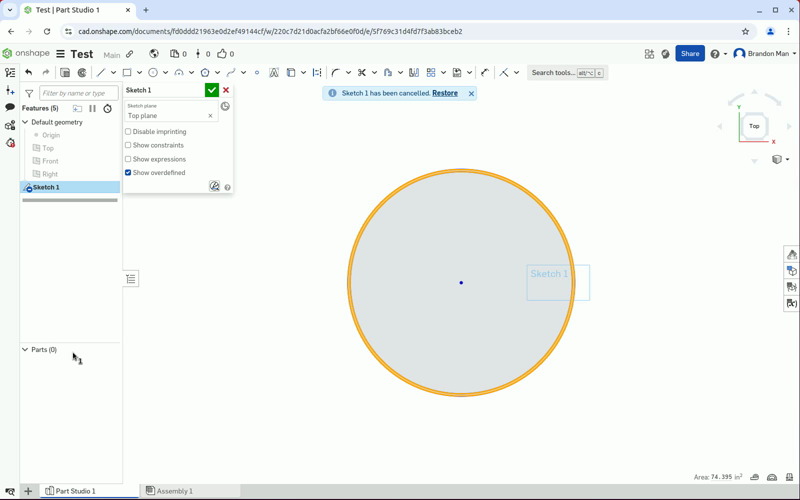
key(shift+y)
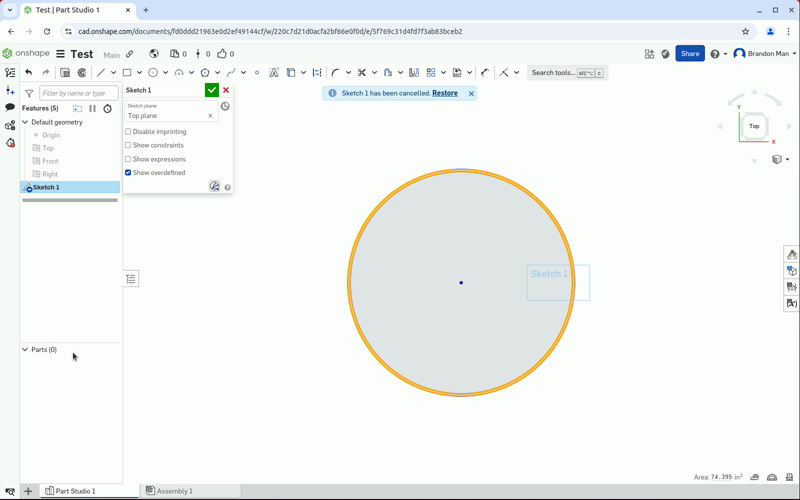
key(shift+e)
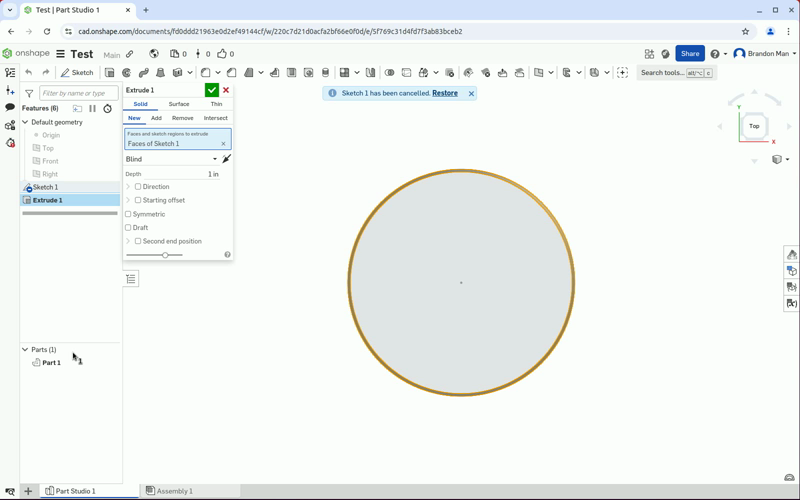
mouse_move(143, 106)
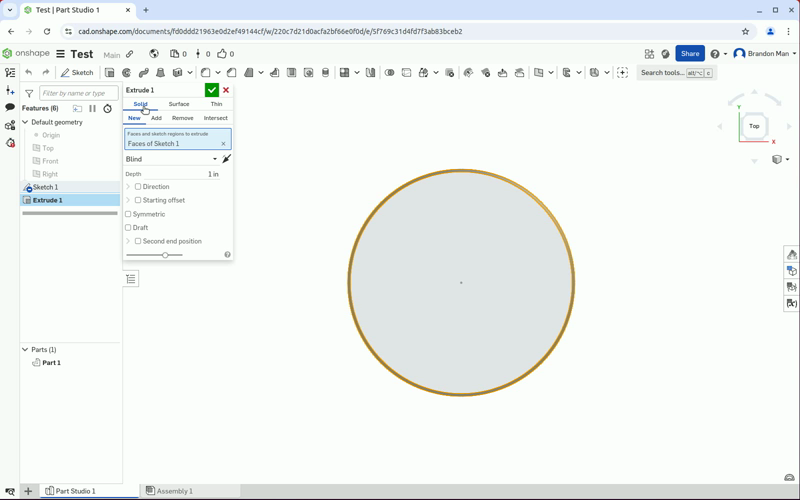
click(143, 106)
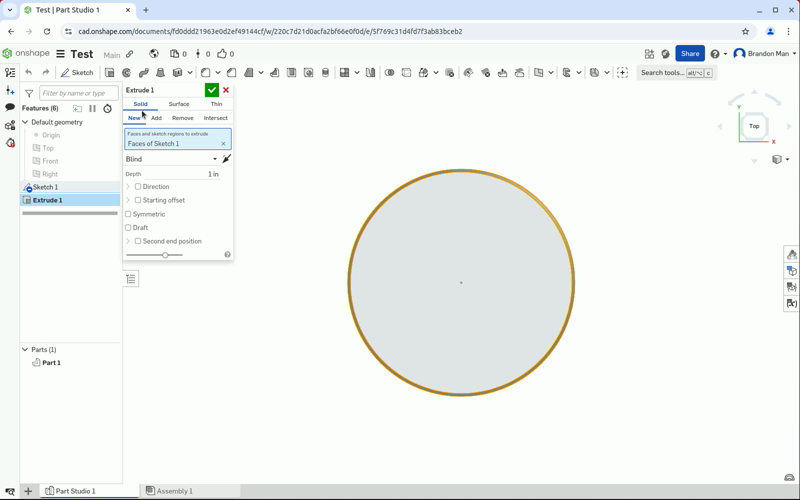
mouse_move(137, 120)
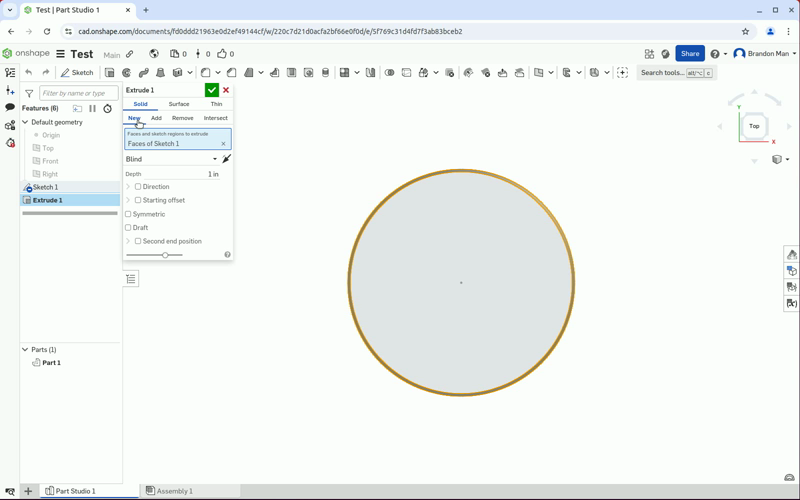
click(137, 120)
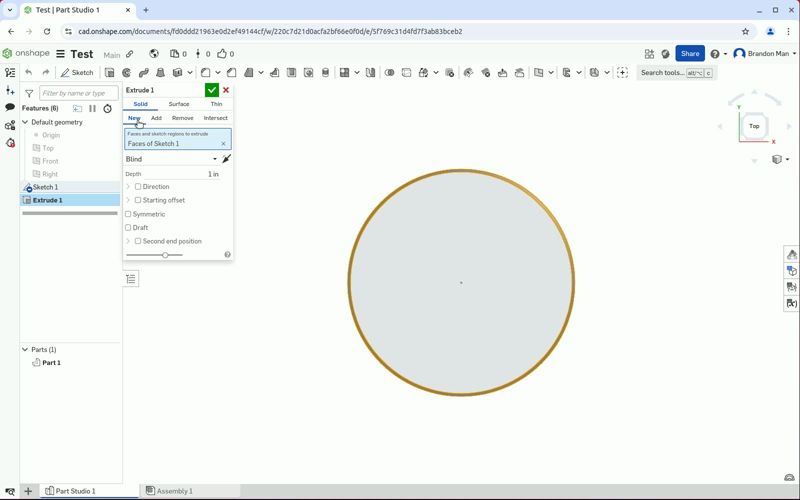
key(tab, 4)
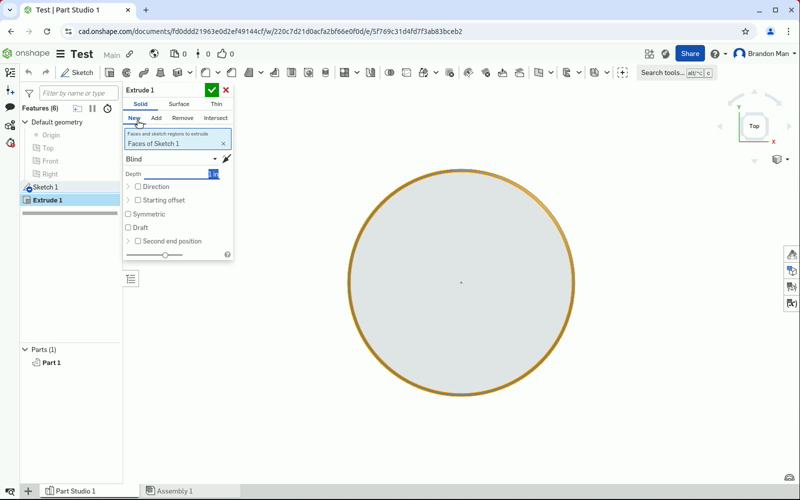
text(0.963)
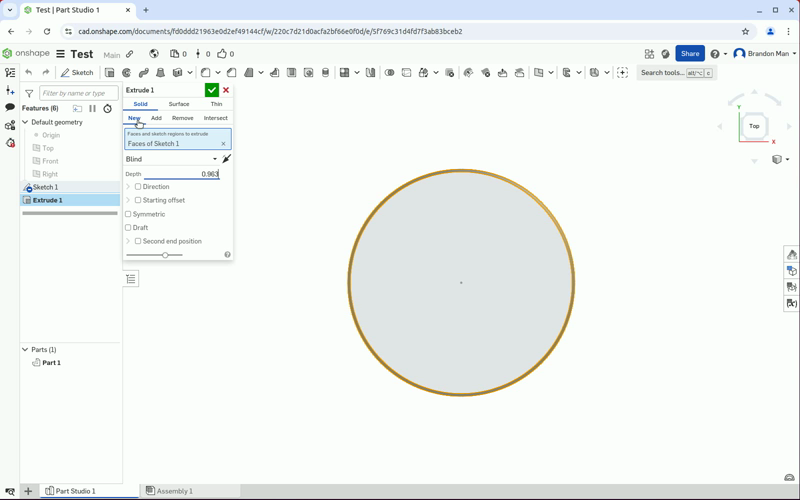
key(enter)
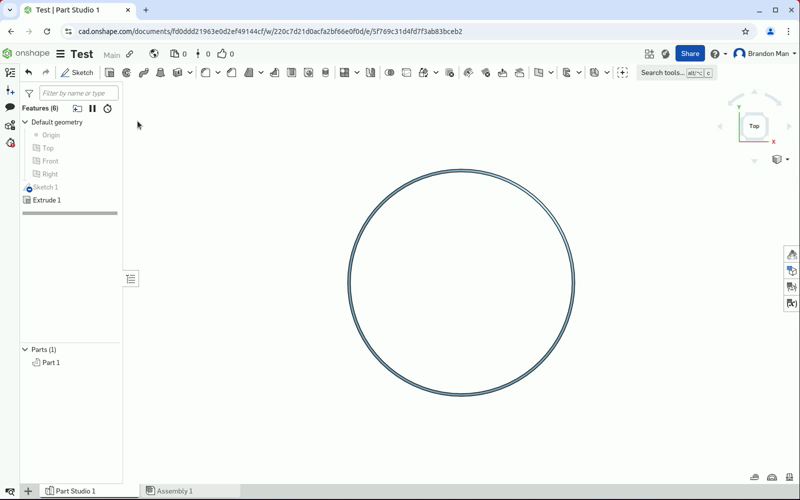
key(shift+h)
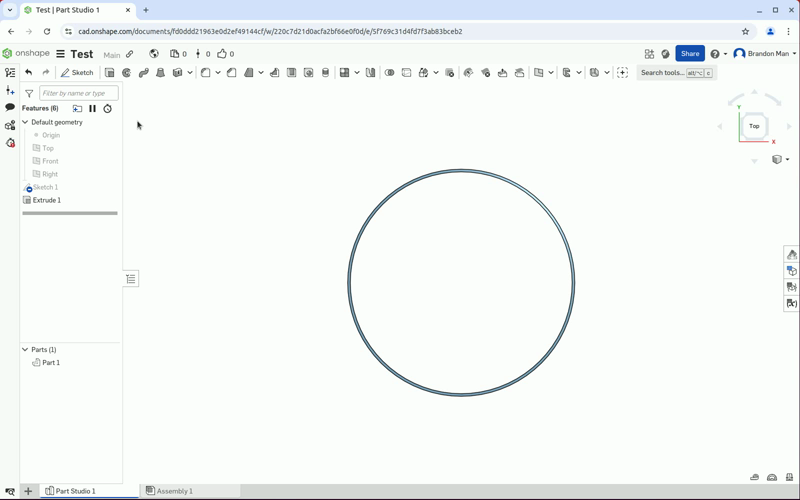
key(shift+h)
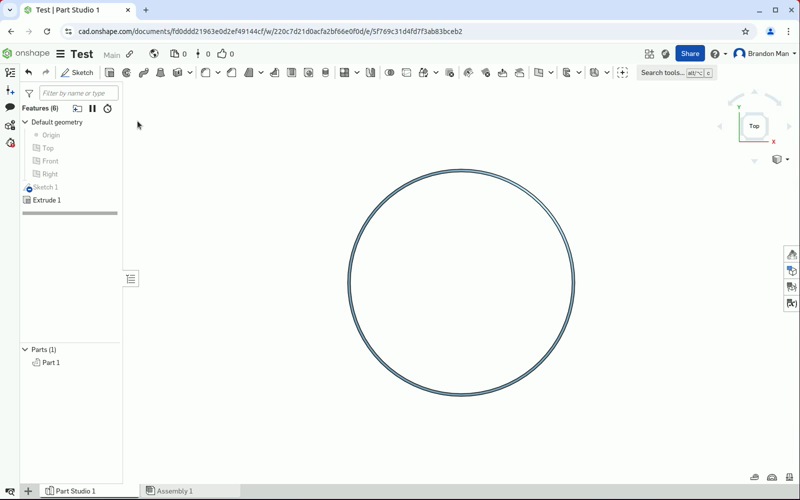
mouse_move(73, 189)
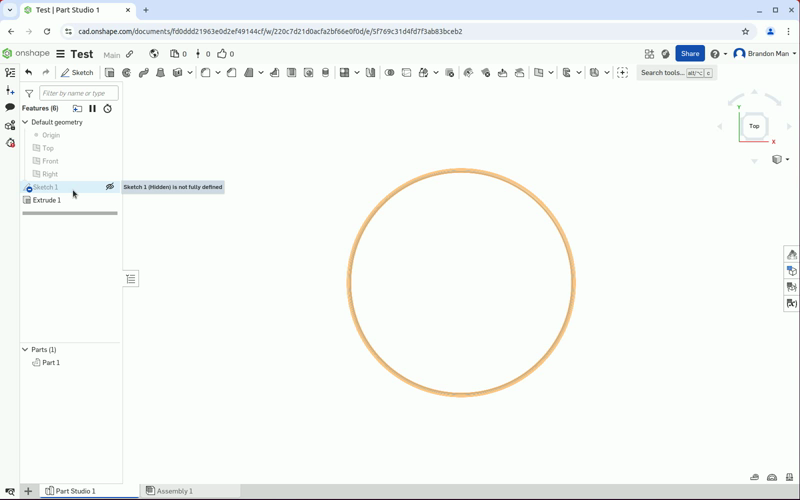
click(73, 189)
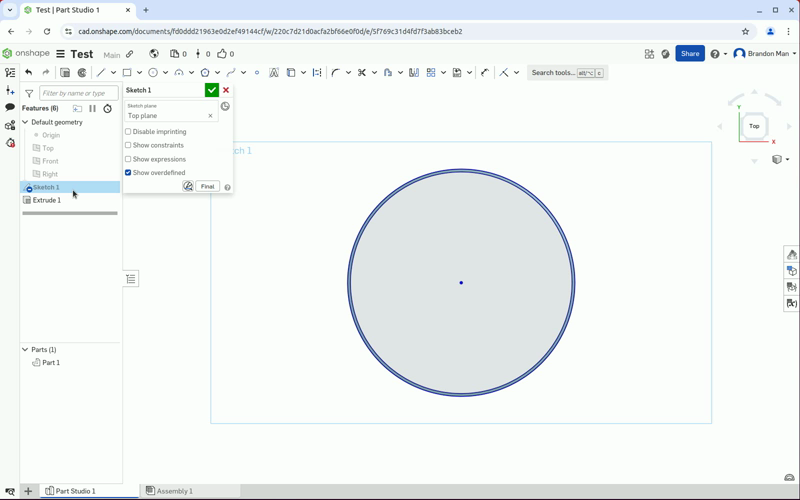
mouse_move(229, 92)
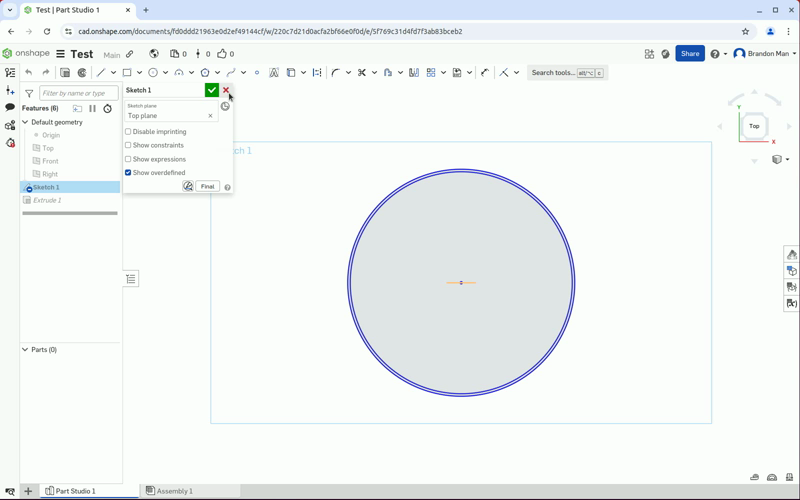
click(229, 92)
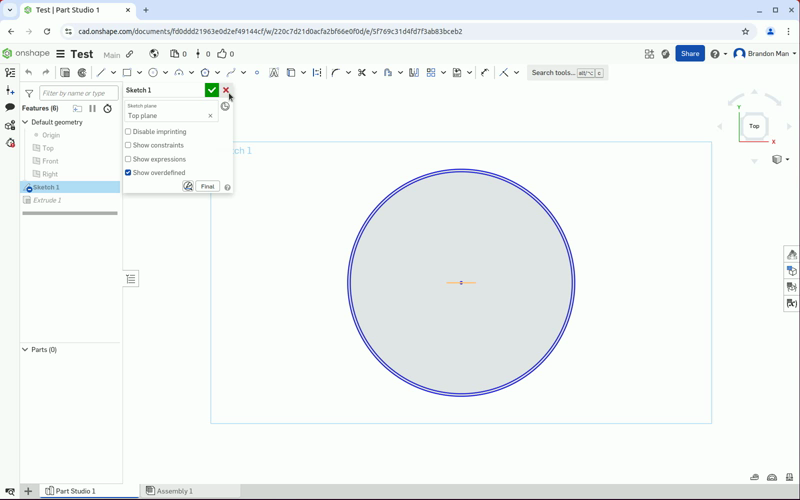
key(shift+s)
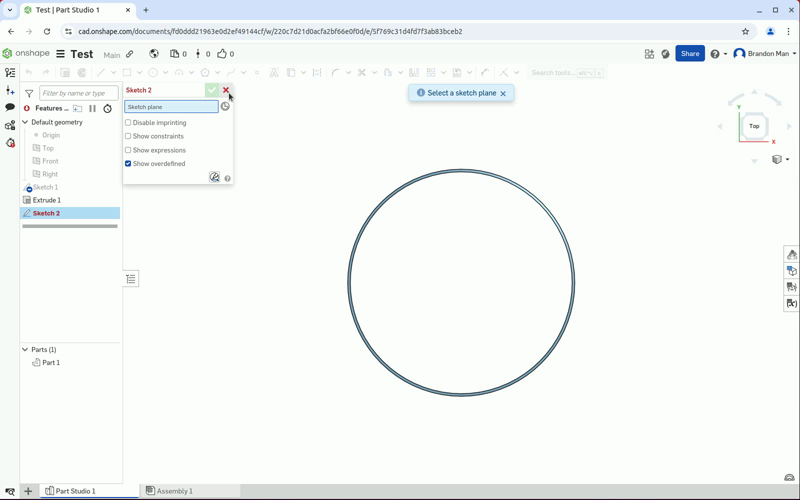
mouse_move(73, 150)
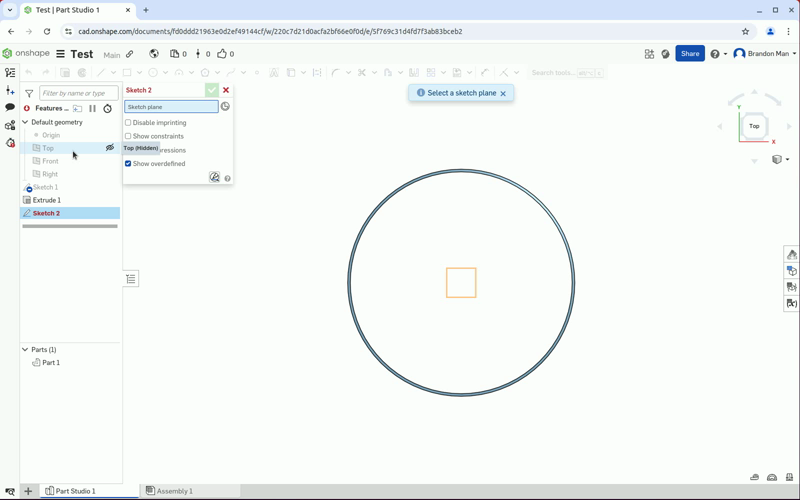
click(73, 150)
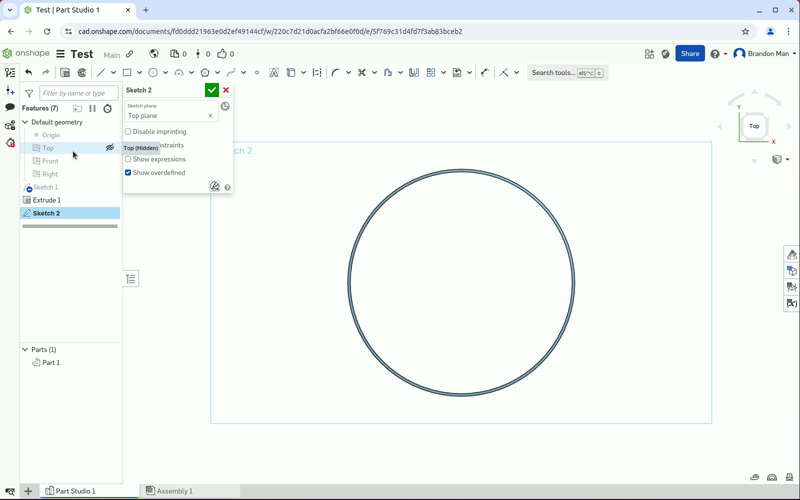
mouse_move(73, 352)
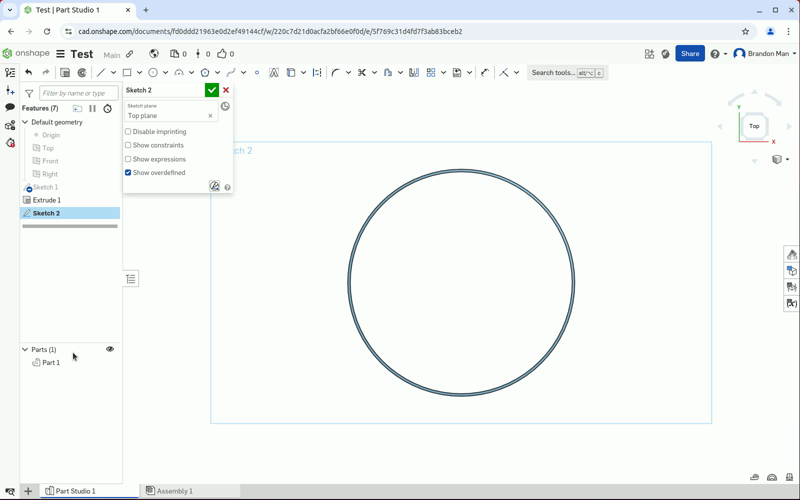
key(y)
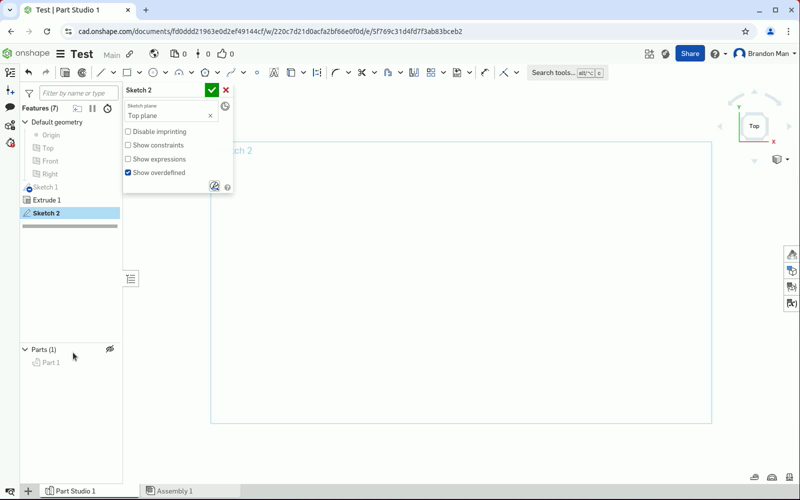
key(c)
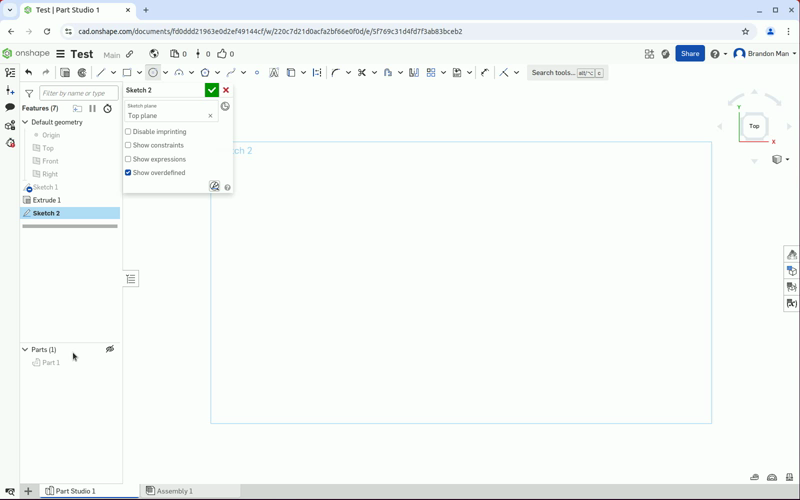
key_down(shift)
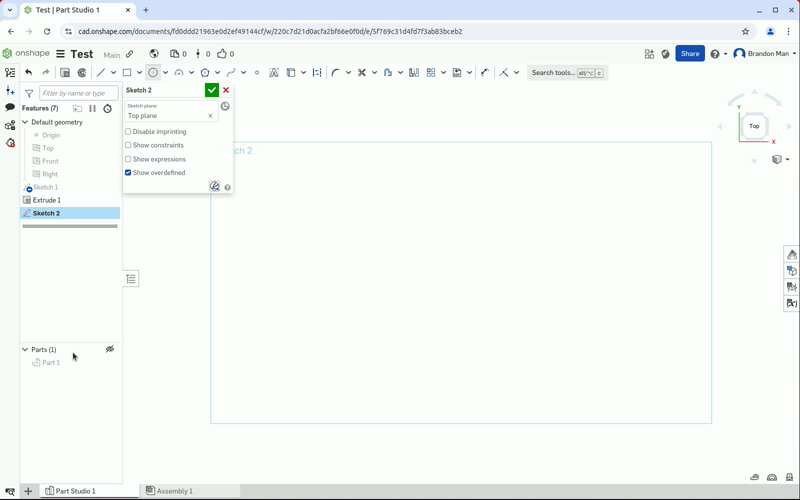
mouse_move(461, 282)
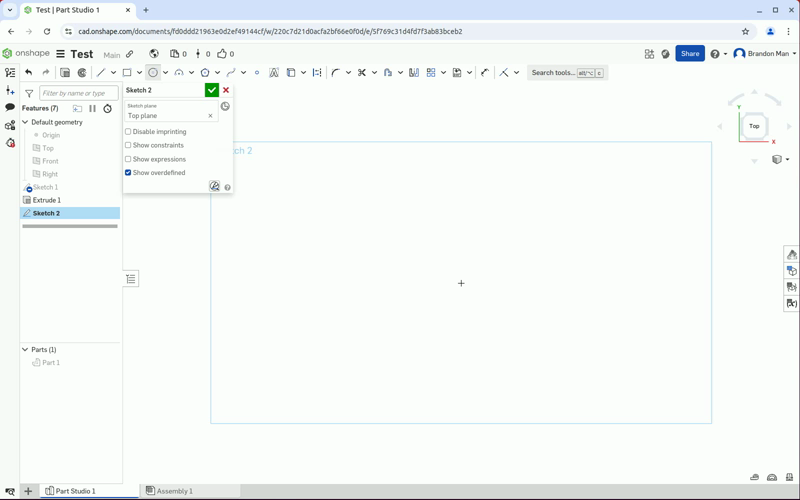
click(461, 282)
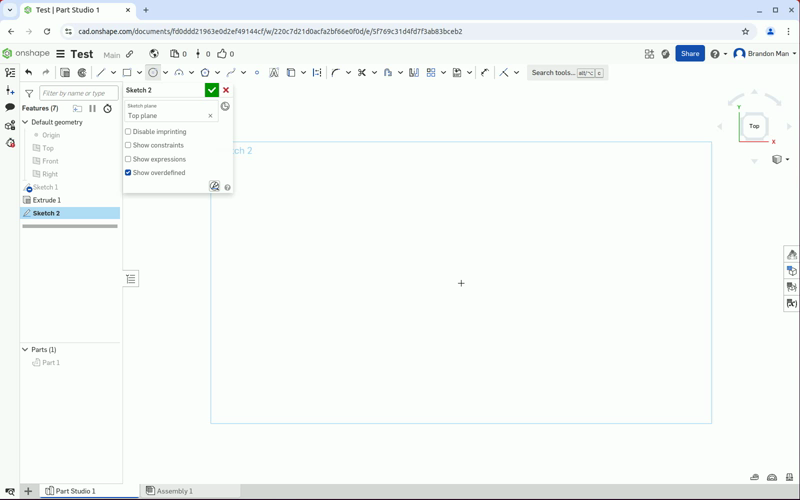
key_up(shift)
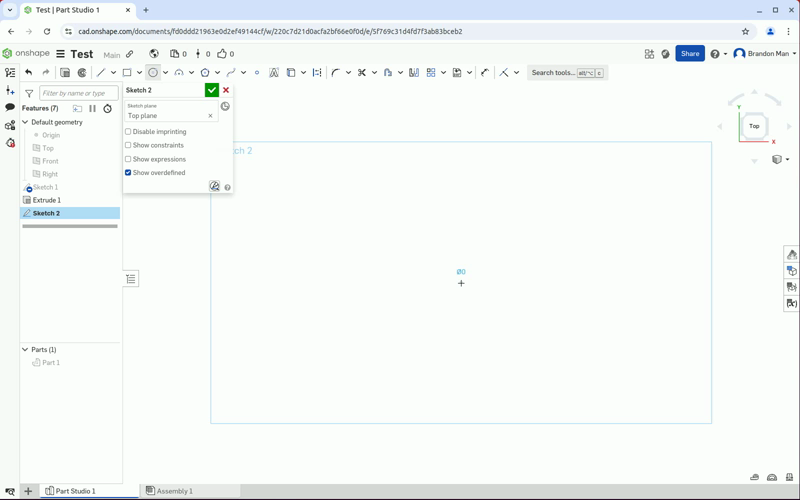
mouse_move(574, 282)
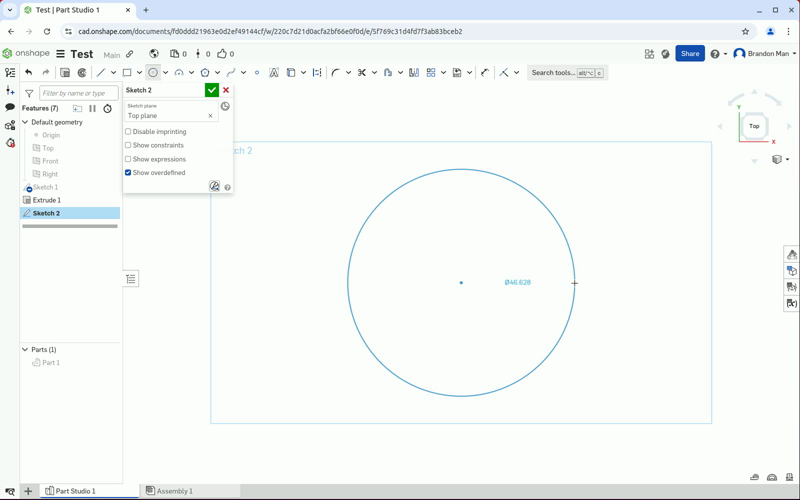
click(574, 282)
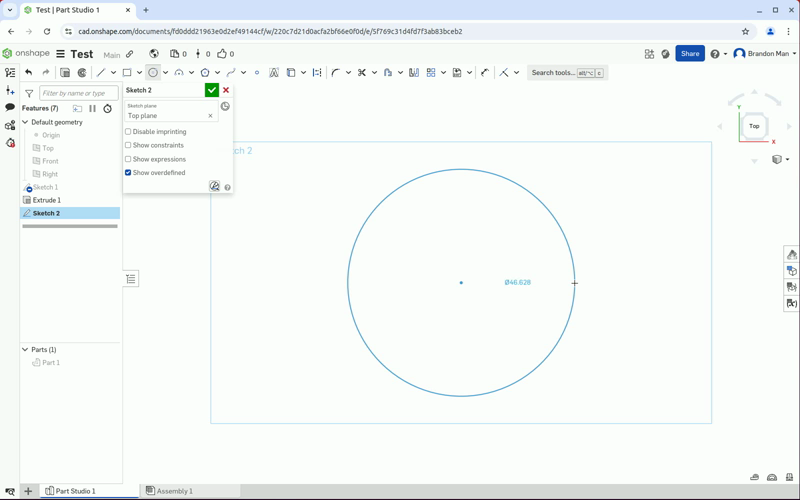
key(esc)
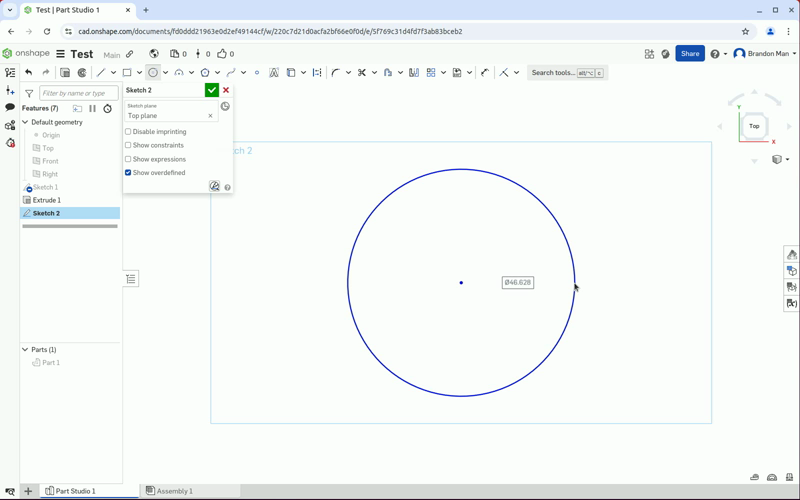
key(c)
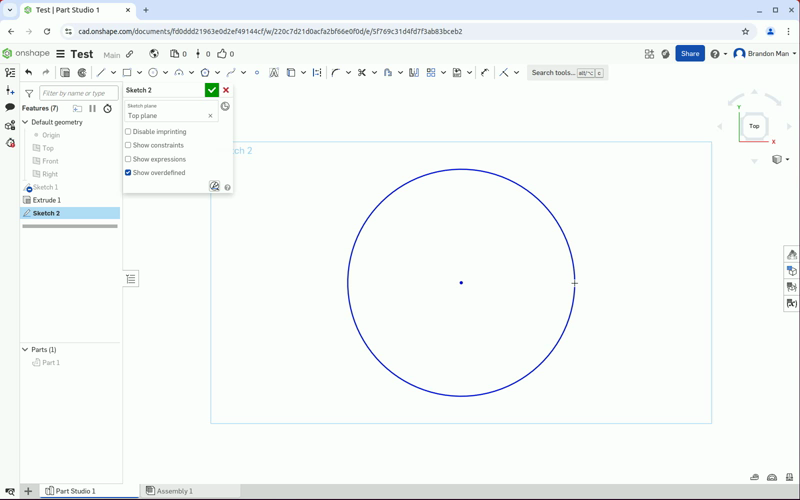
key_down(shift)
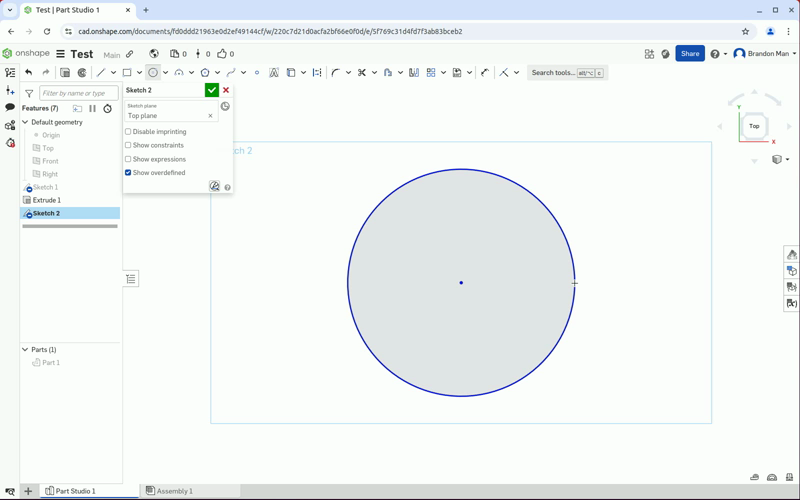
mouse_move(461, 282)
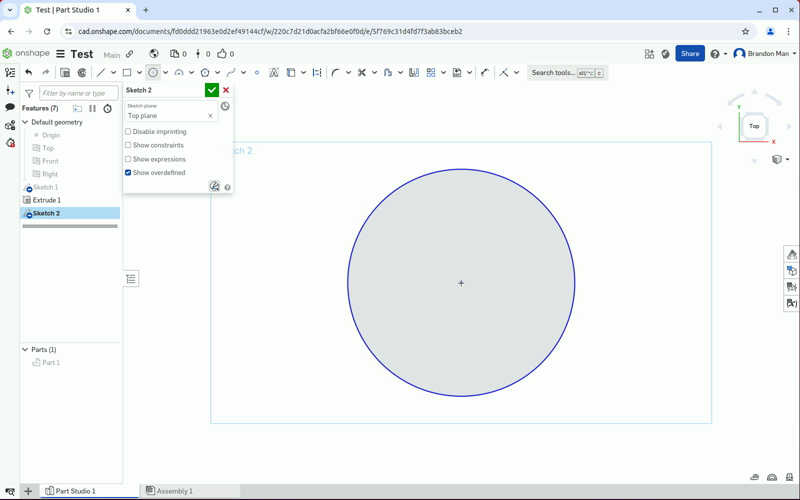
click(461, 282)
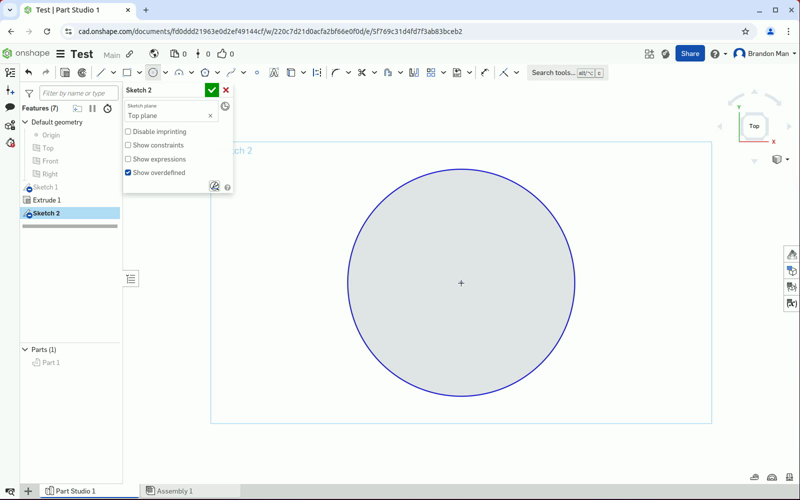
key_up(shift)
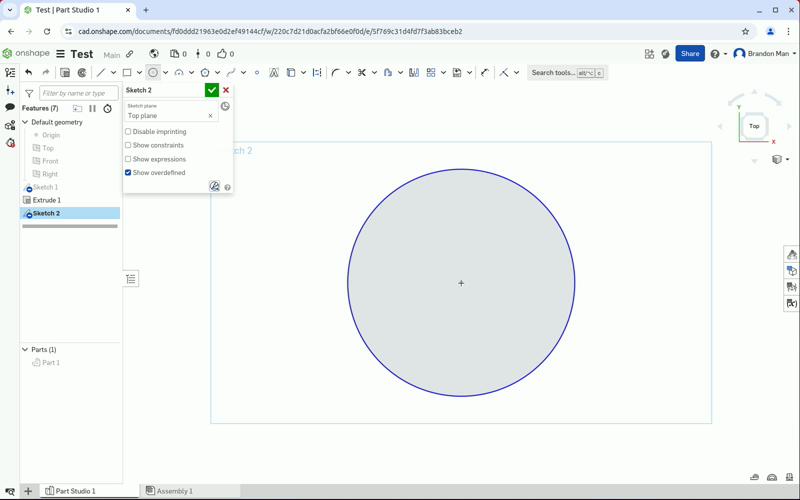
mouse_move(565, 282)
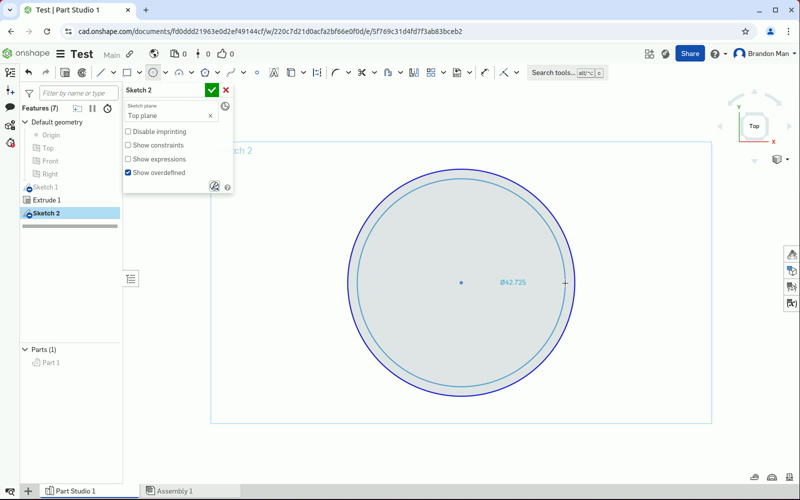
click(565, 282)
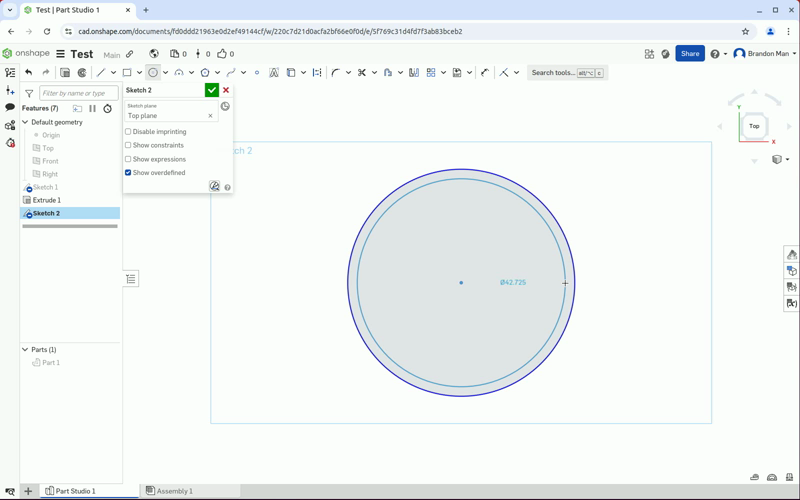
key(esc)
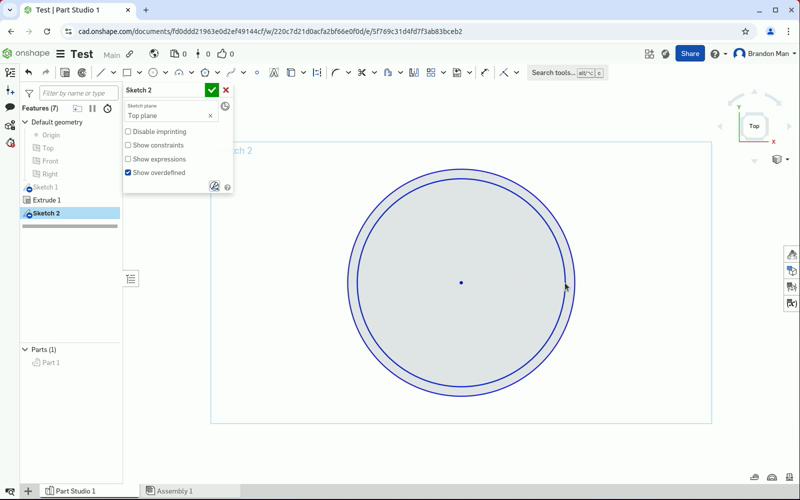
mouse_move(462, 391)
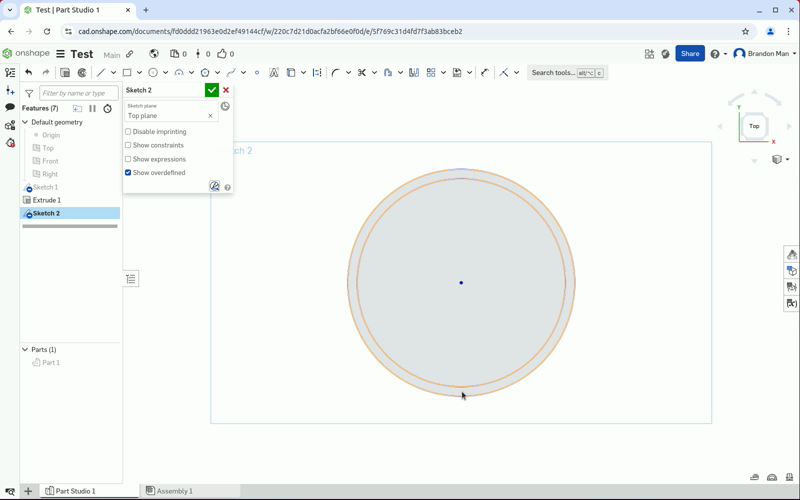
click(462, 391)
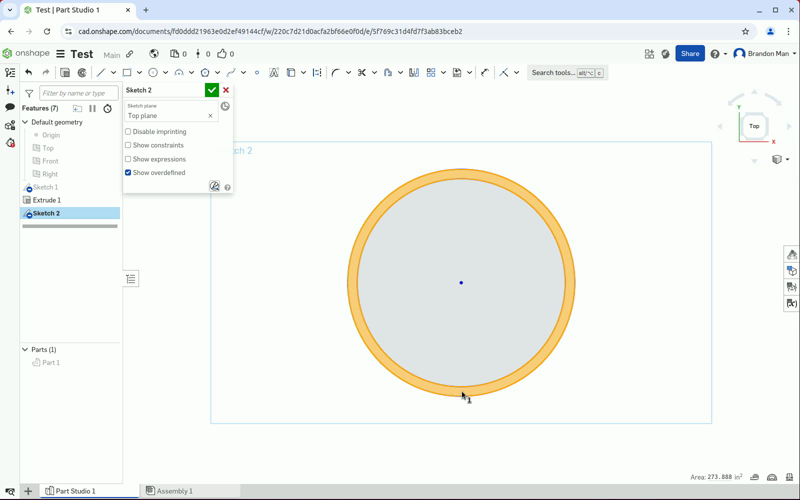
mouse_move(73, 352)
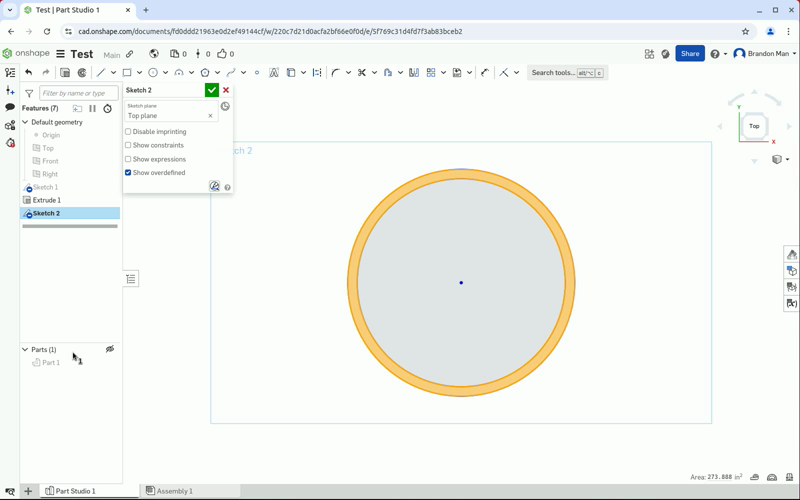
key(shift+y)
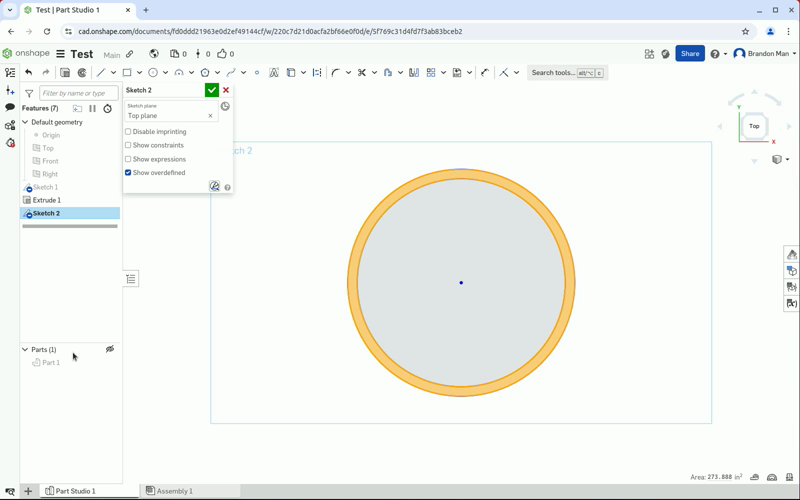
key(shift+e)
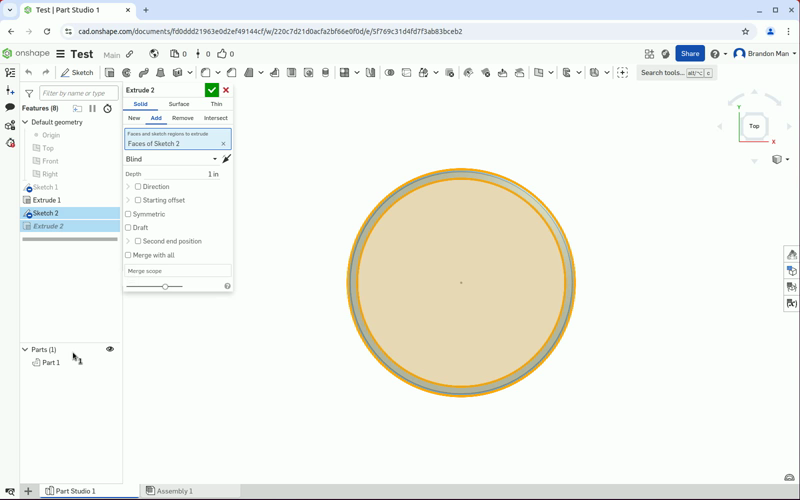
mouse_move(143, 106)
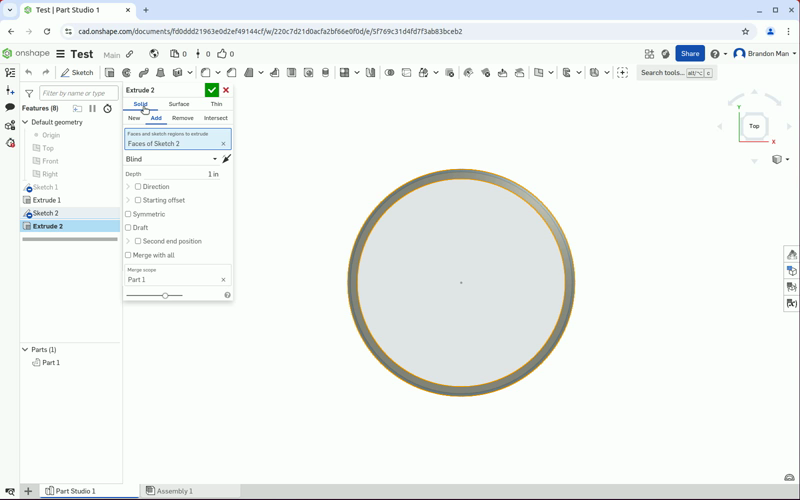
click(143, 106)
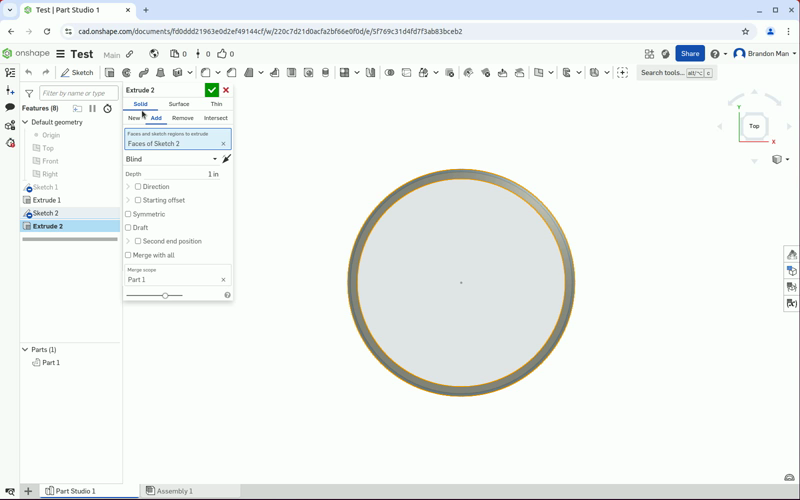
mouse_move(137, 120)
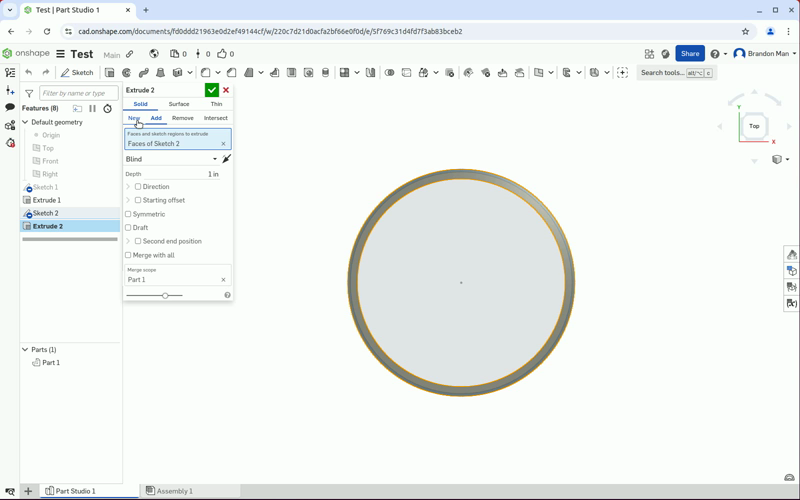
click(137, 120)
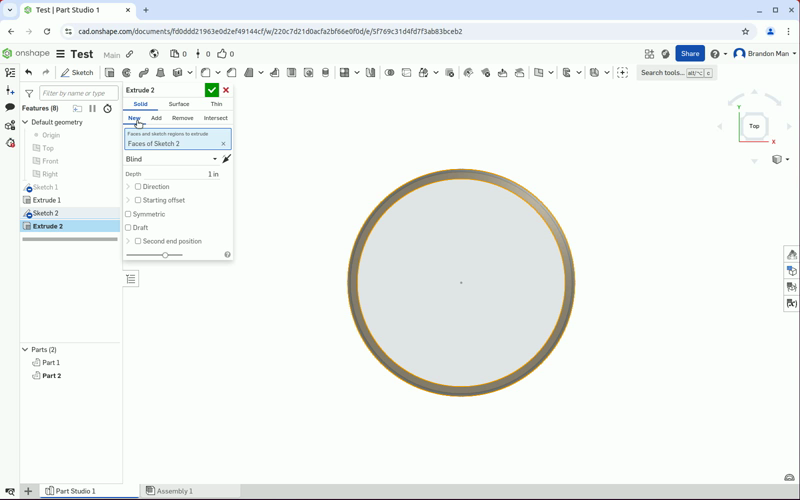
key(tab, 4)
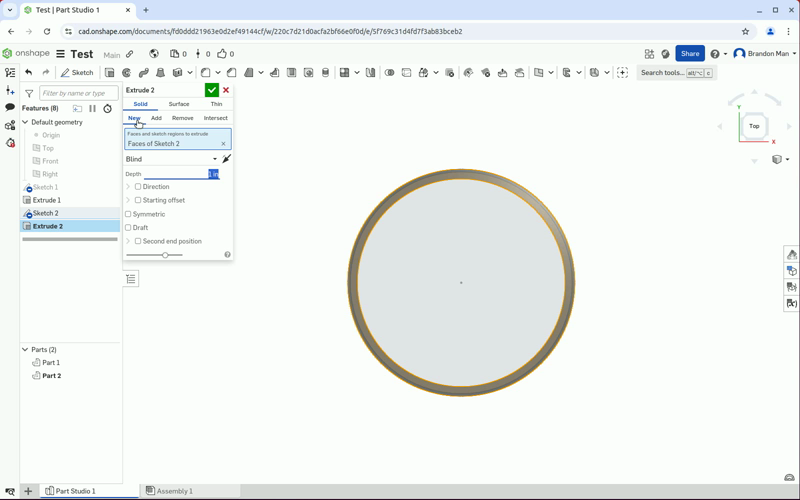
text(0.963)
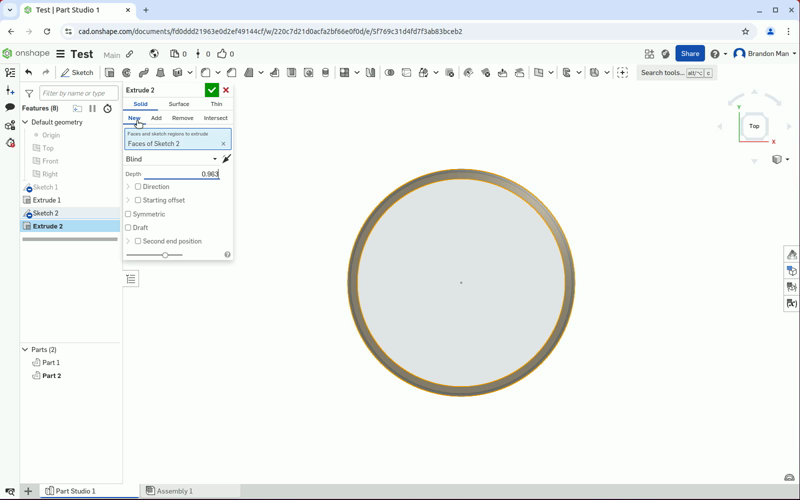
key(enter)
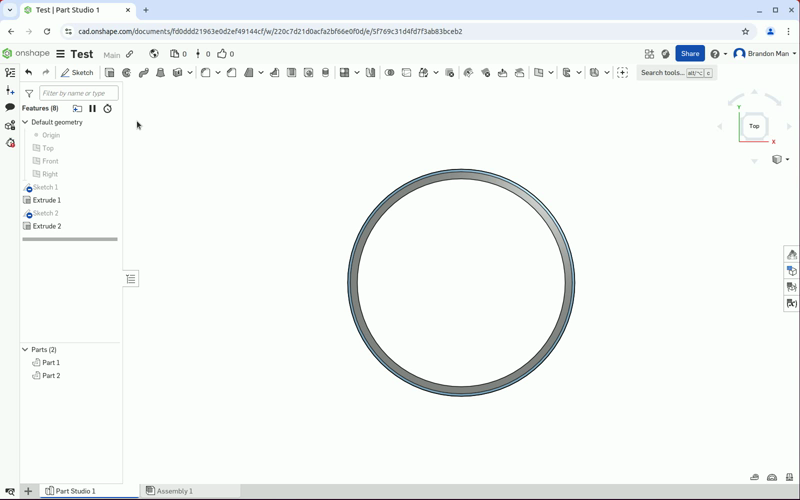
key(shift+h)
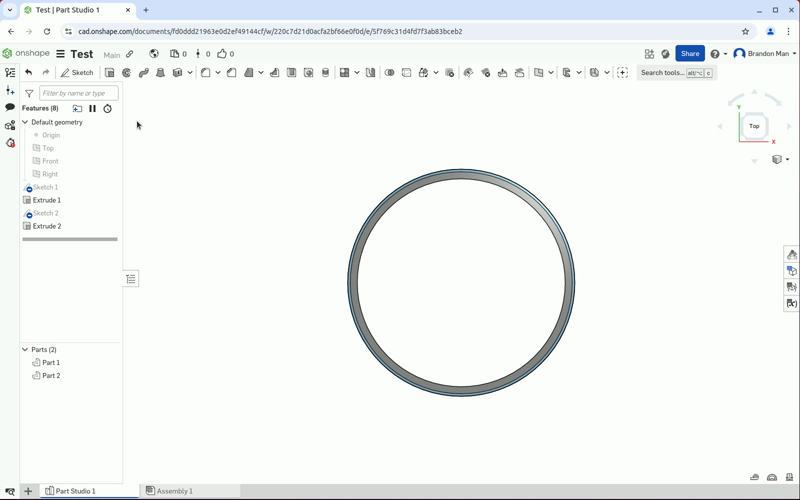
key(shift+h)
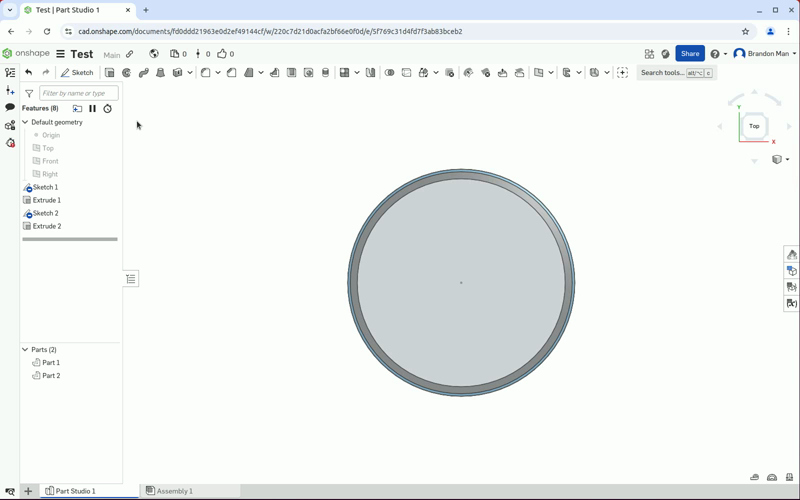
key(shift+7)
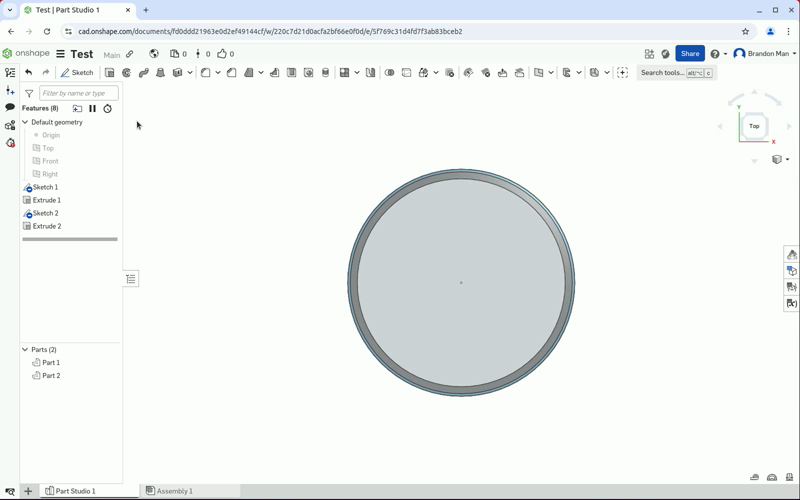
key(up, 3)
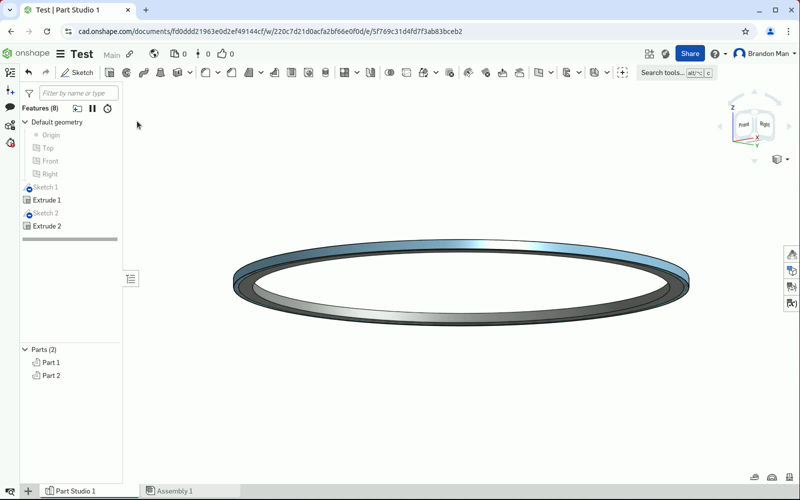
key(left, 3)
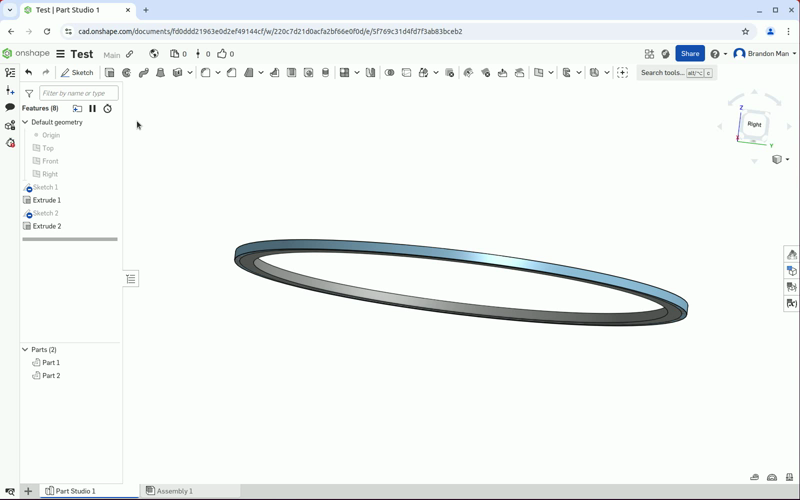
key(right, 3)
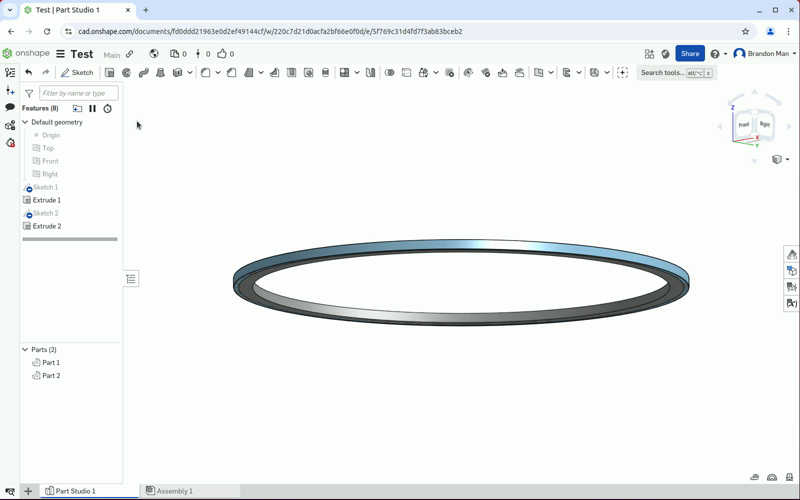
key(down, 3)
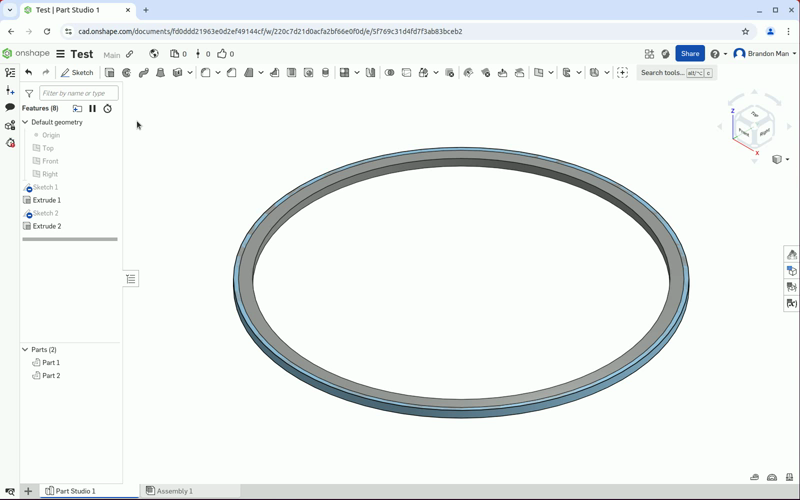
mouse_move(73, 189)
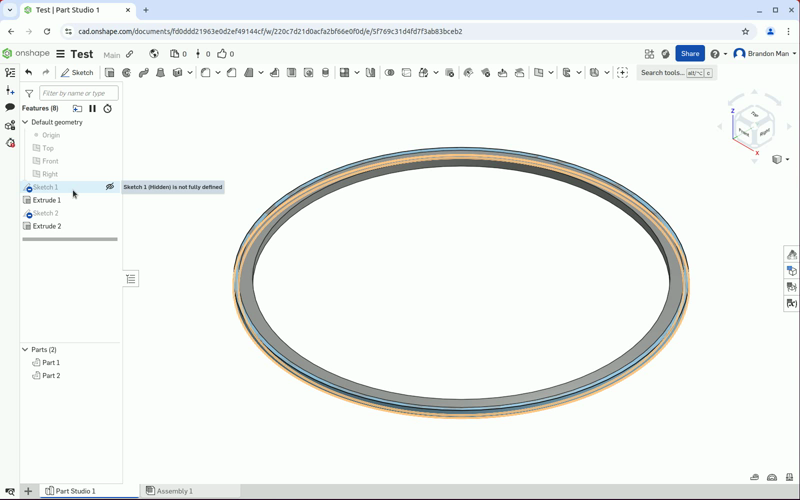
click(73, 189)